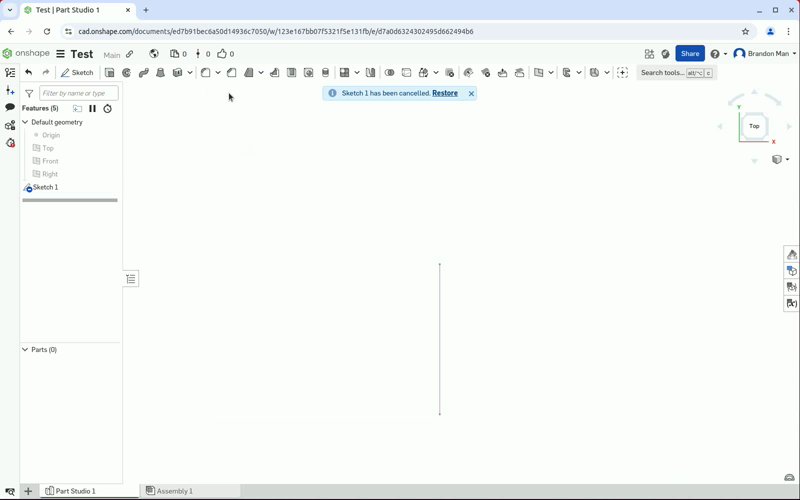
key(shift+h)
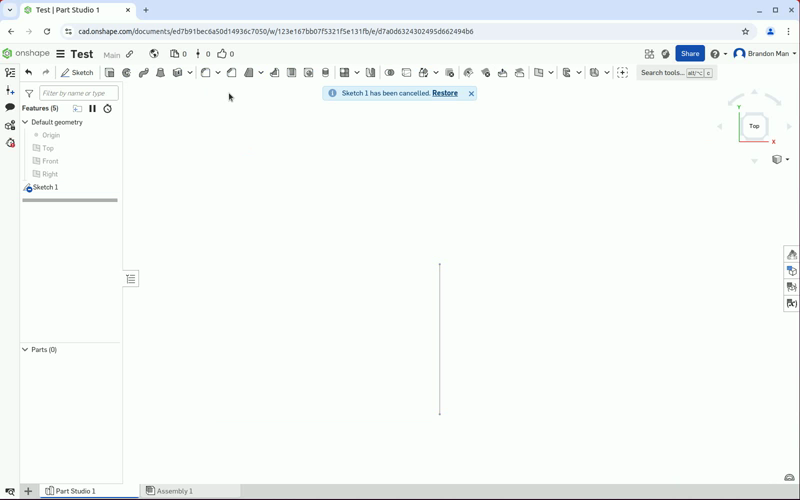
key(shift+s)
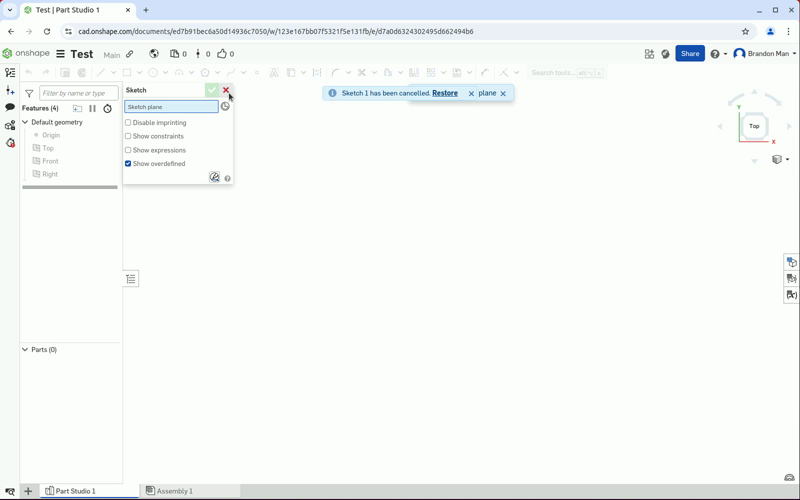
mouse_move(73, 150)
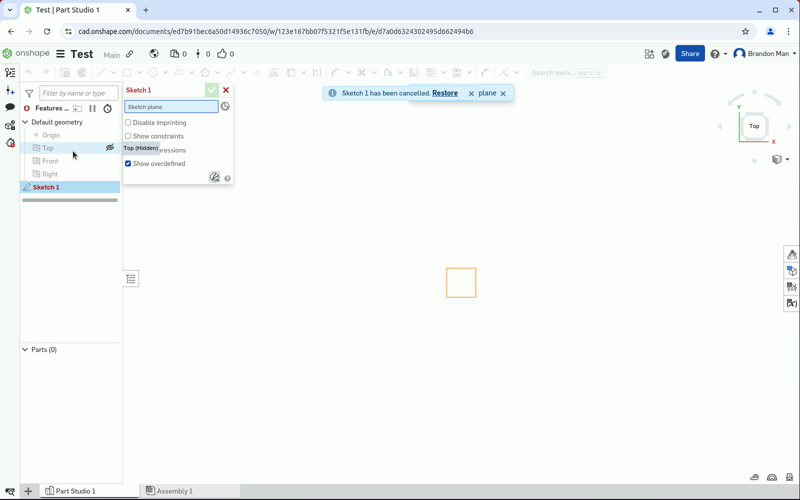
click(73, 150)
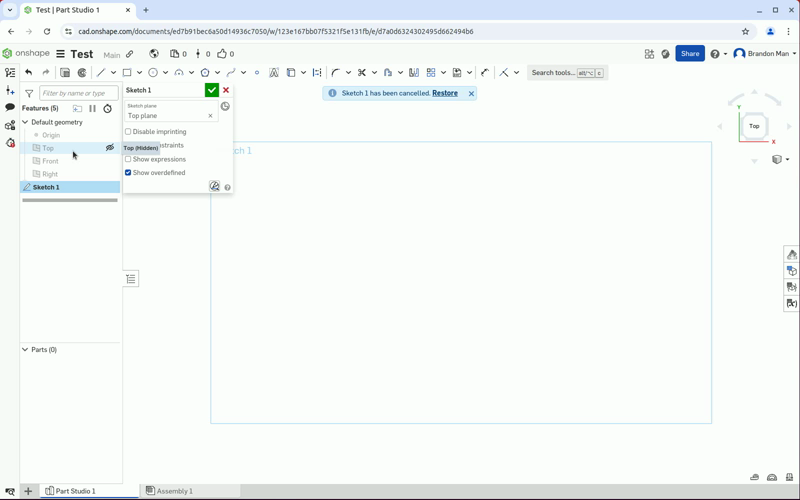
mouse_move(73, 352)
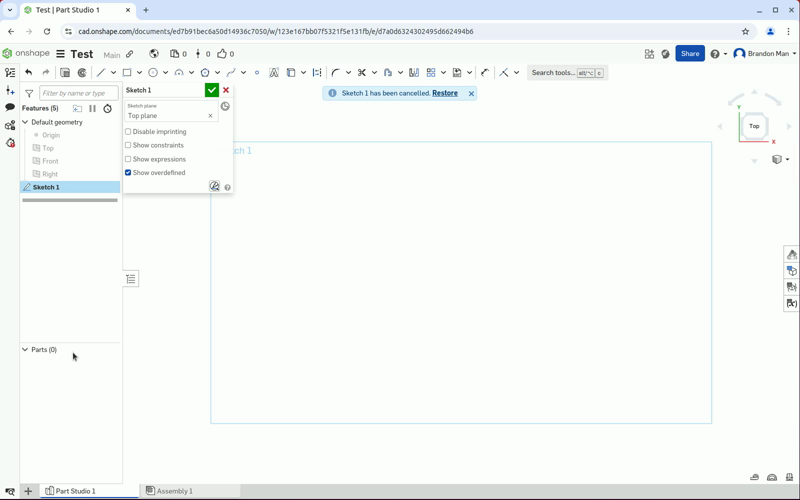
key(y)
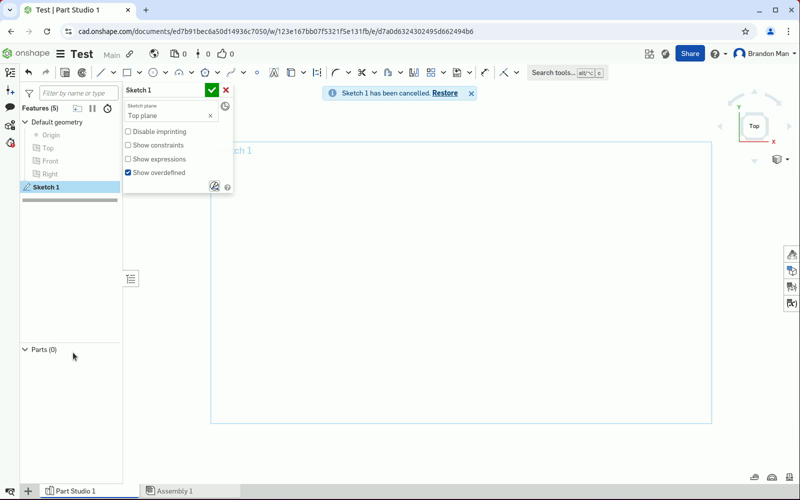
key(l)
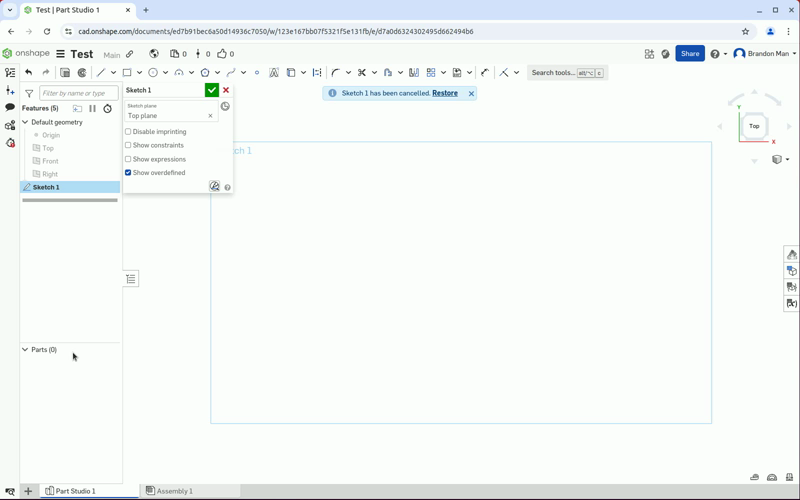
key_down(shift)
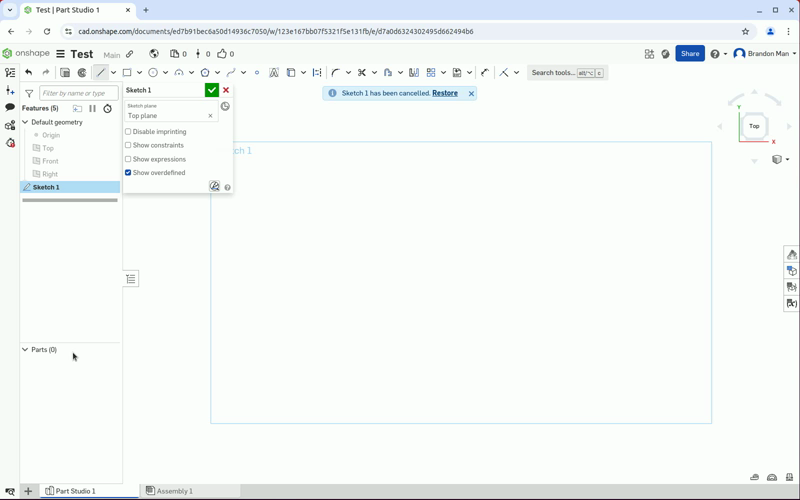
mouse_move(546, 200)
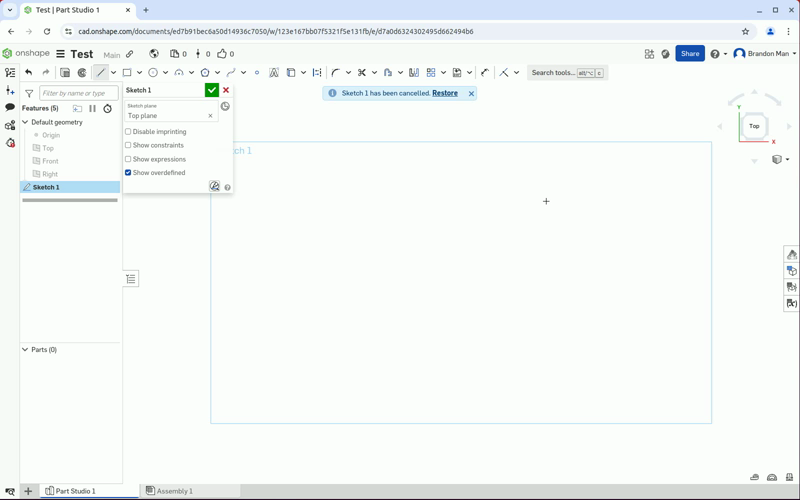
click(546, 200)
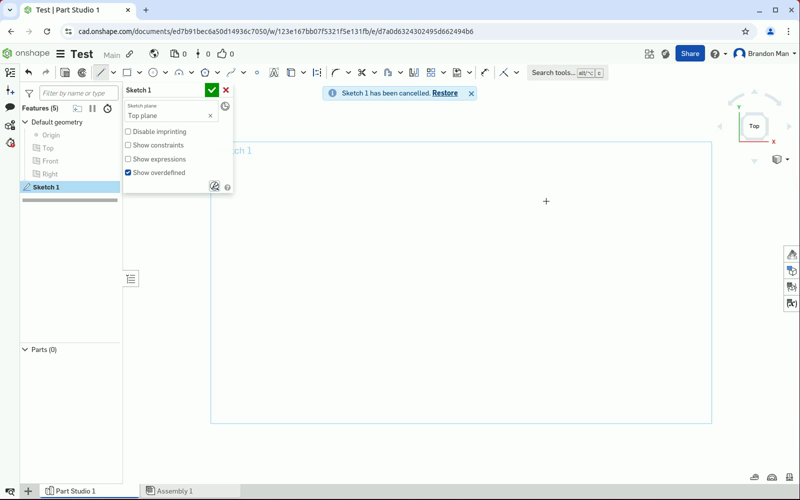
key_up(shift)
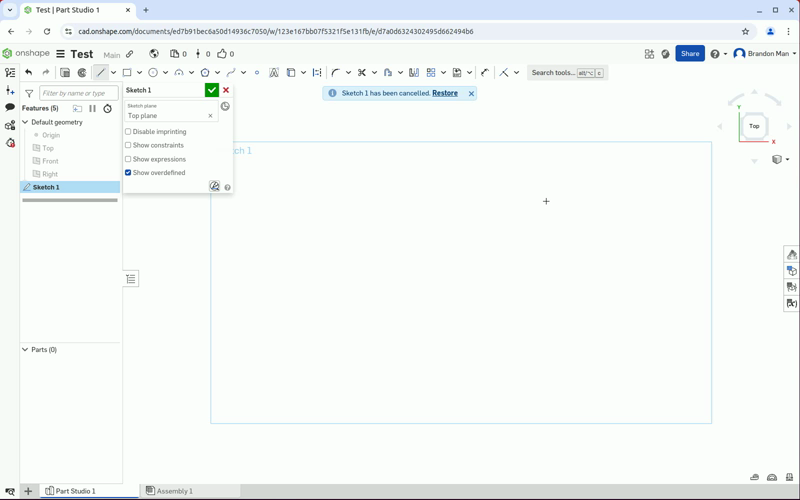
key_down(shift)
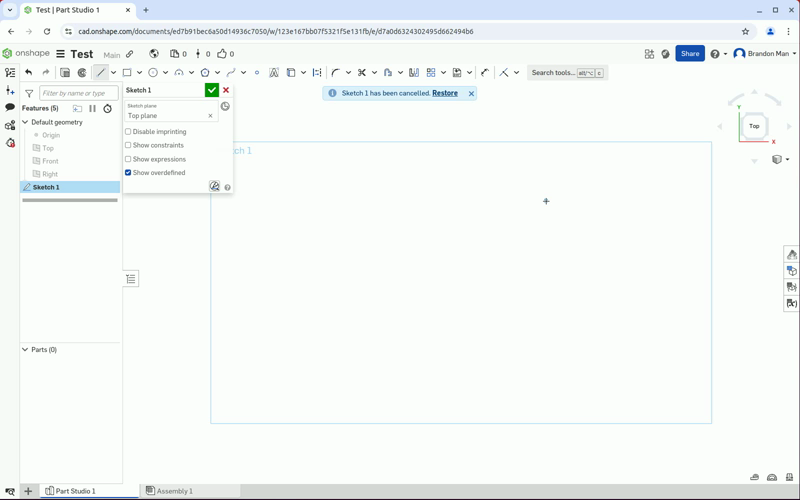
mouse_move(576, 200)
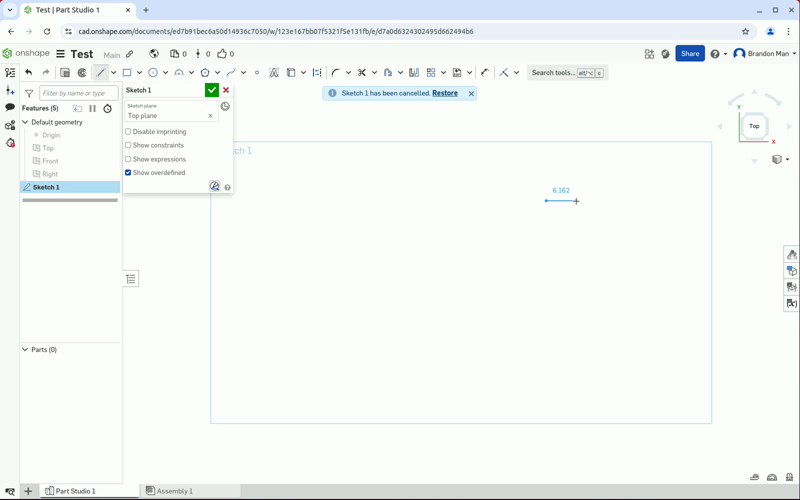
mouse_move(565, 200)
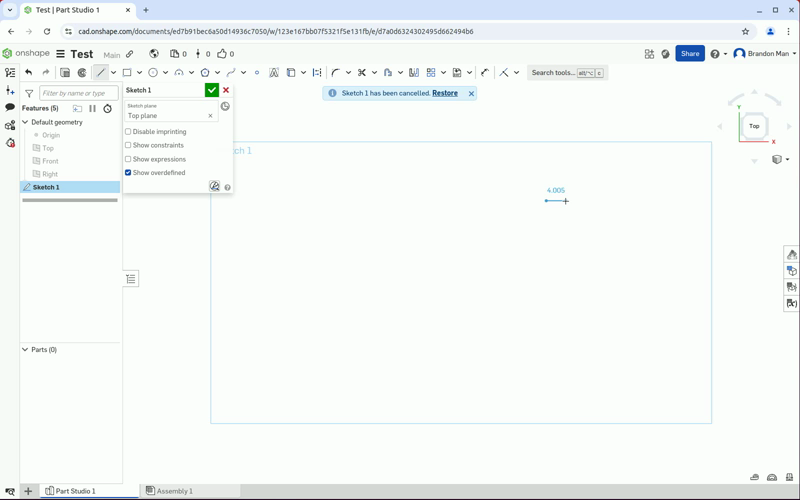
click(565, 200)
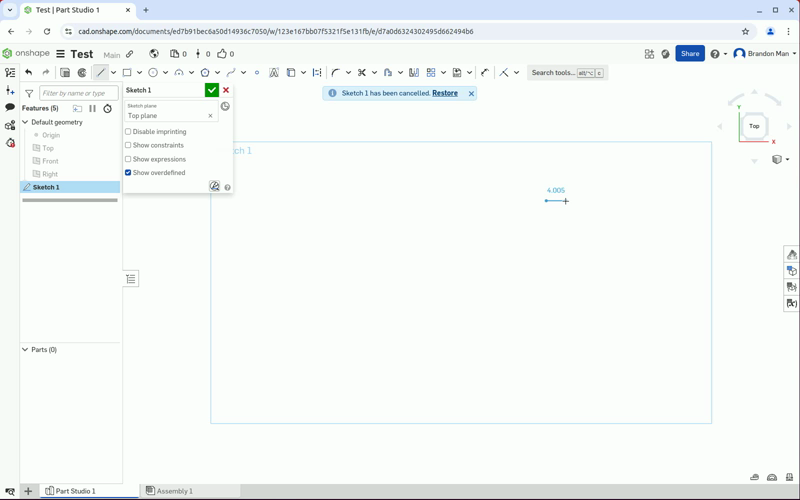
key_up(shift)
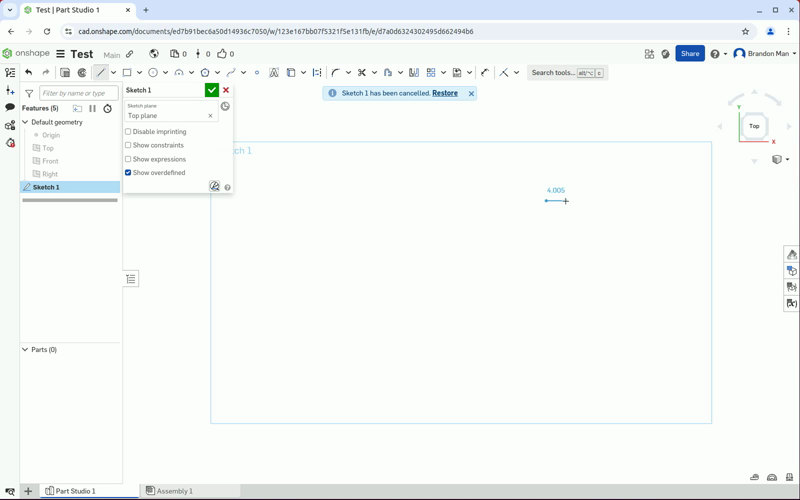
key_down(shift)
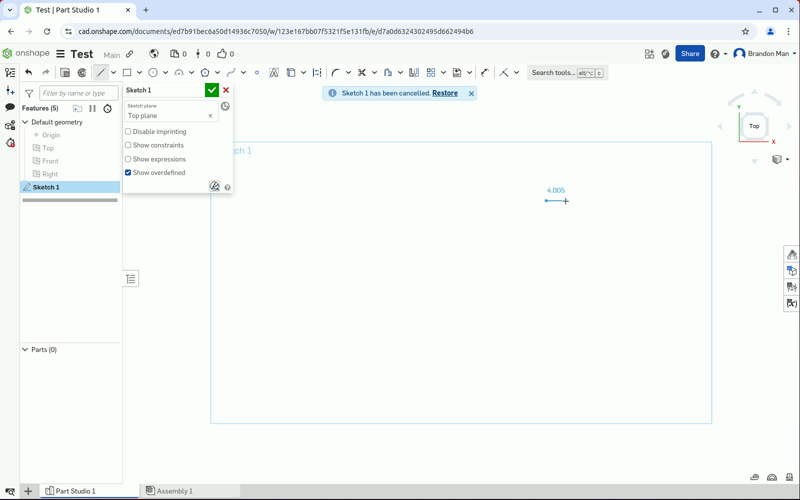
mouse_move(589, 200)
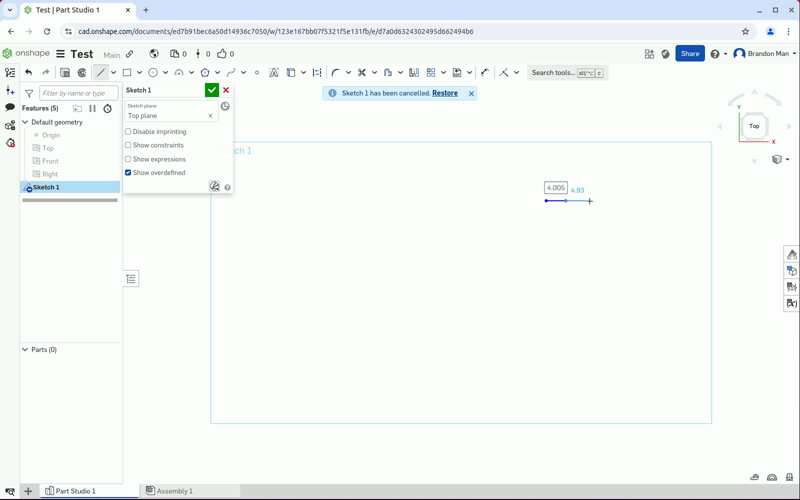
mouse_move(574, 186)
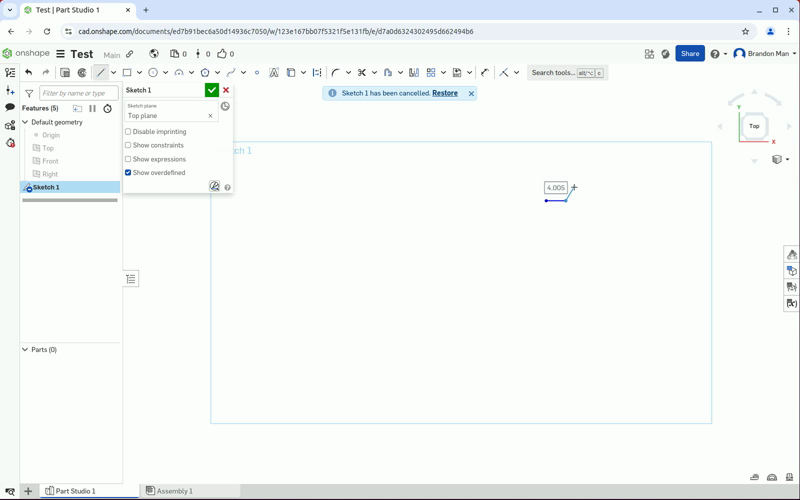
click(574, 186)
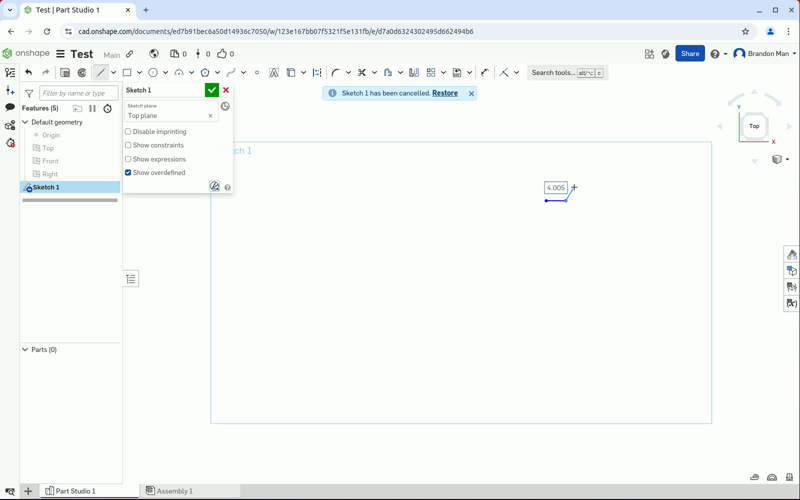
key_up(shift)
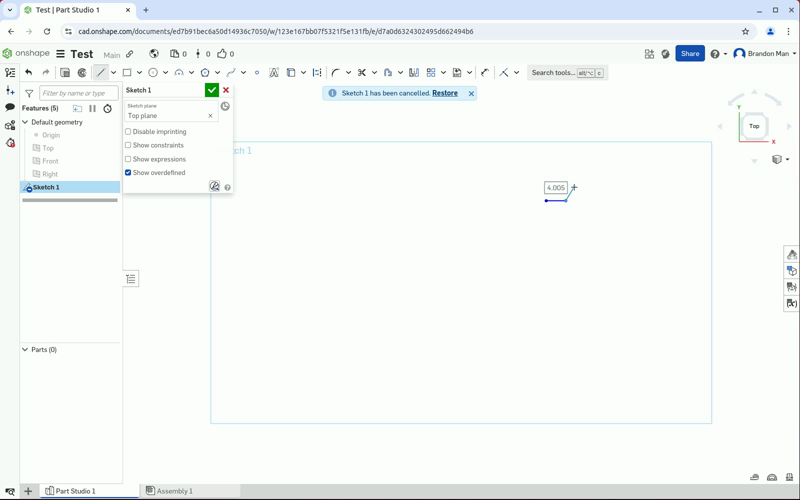
key_down(shift)
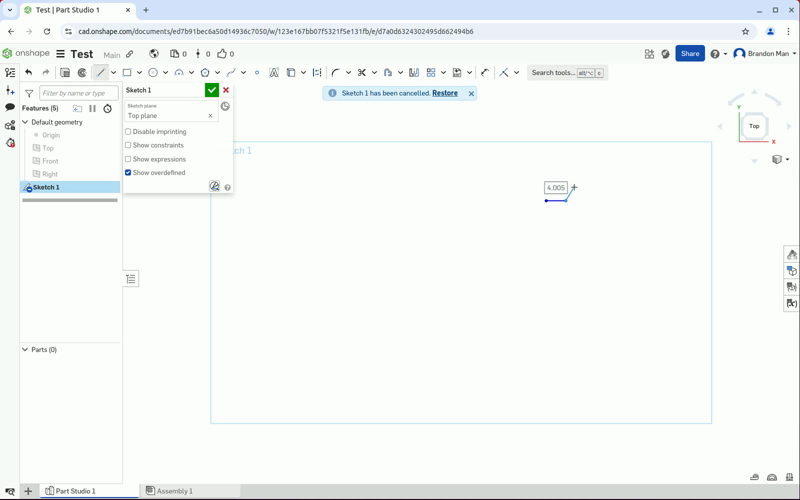
mouse_move(589, 186)
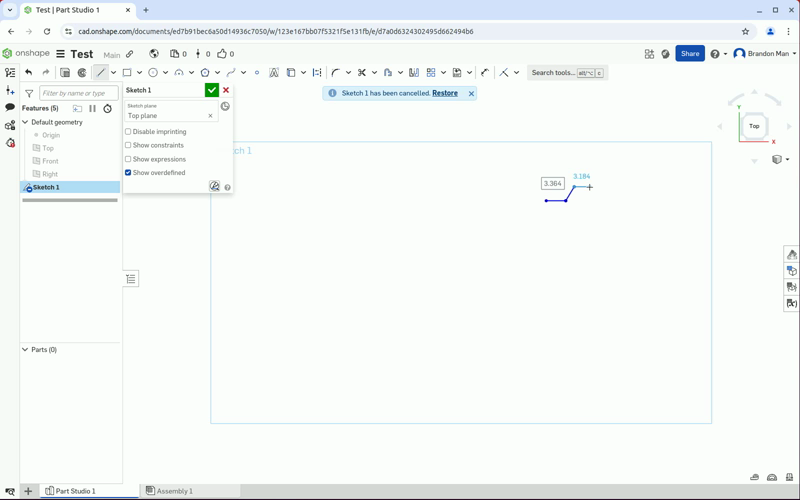
mouse_move(564, 173)
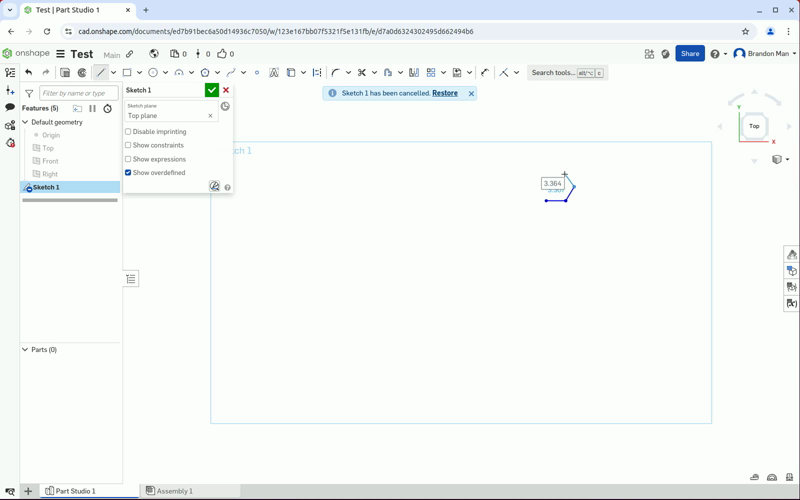
click(564, 173)
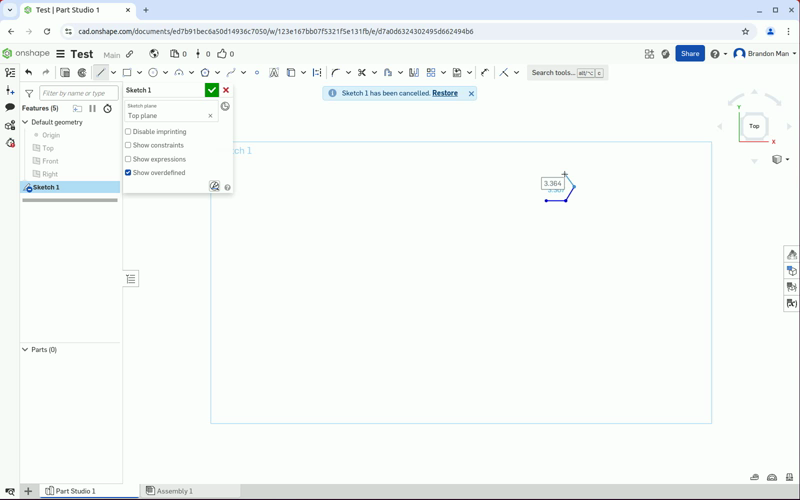
key_up(shift)
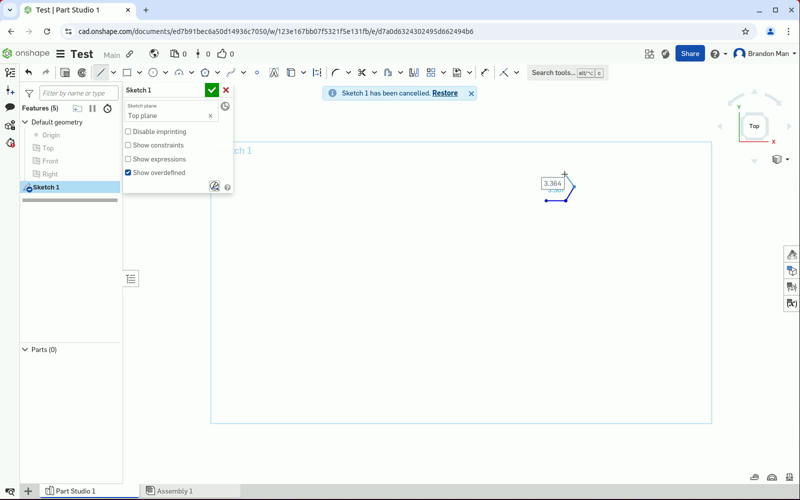
key_down(shift)
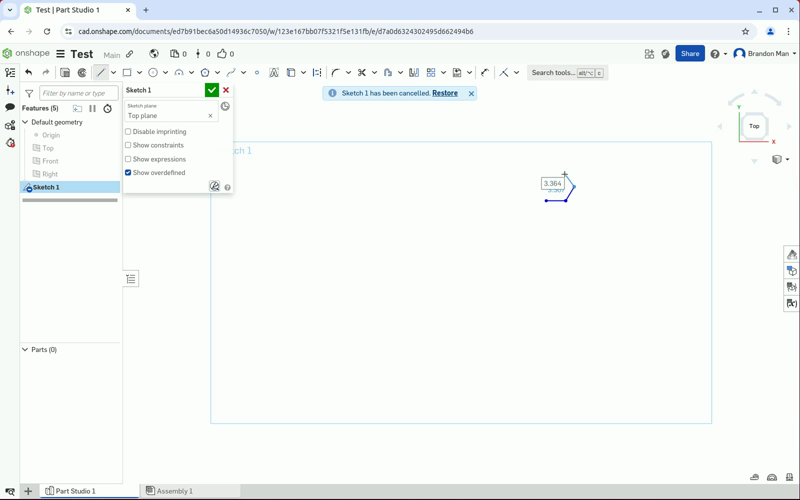
mouse_move(589, 173)
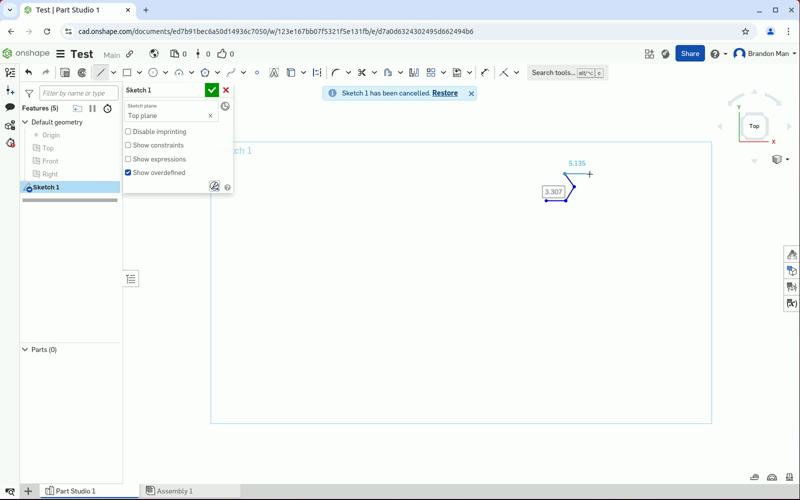
mouse_move(546, 173)
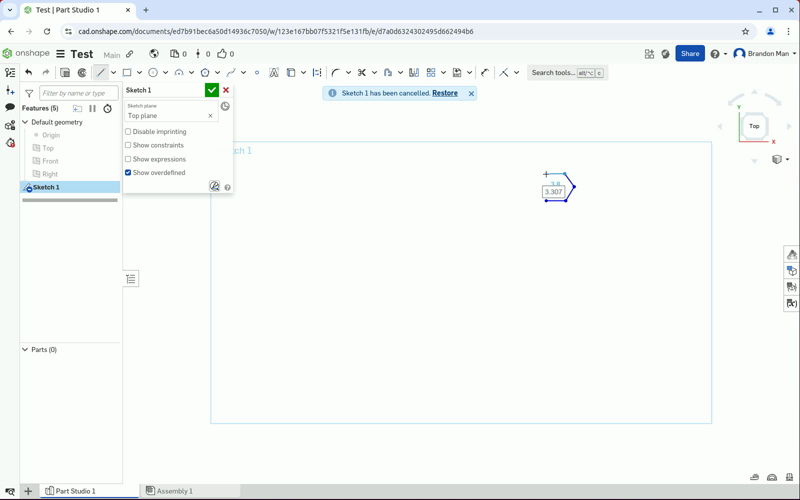
click(546, 173)
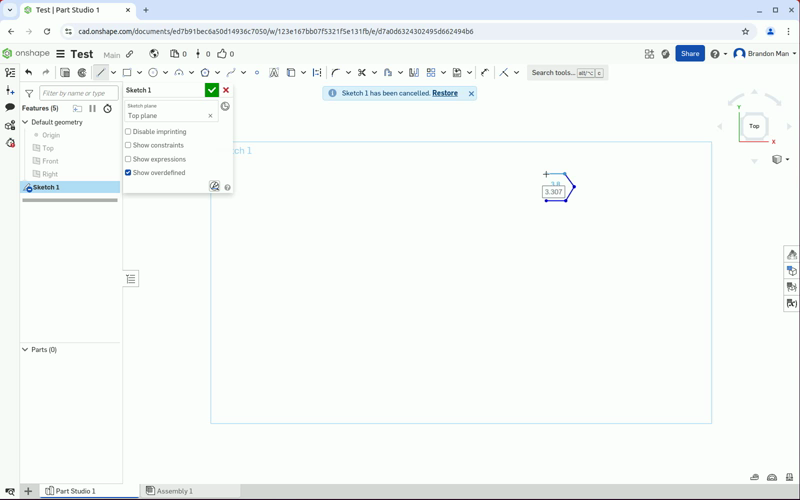
key_up(shift)
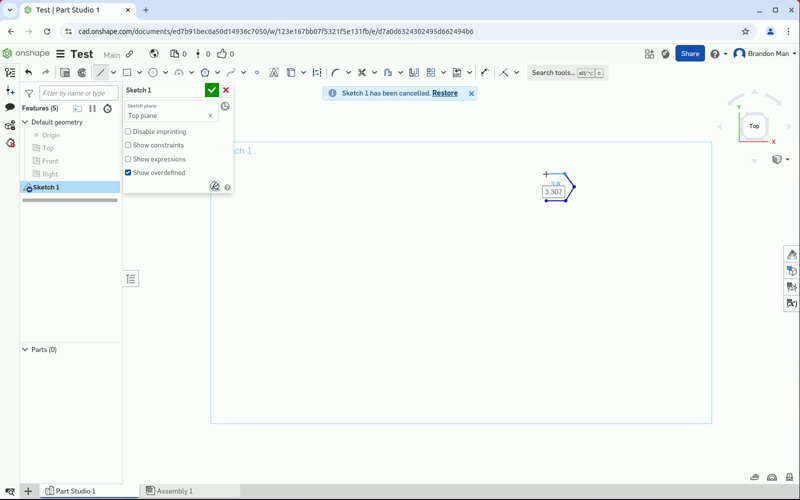
mouse_move(576, 173)
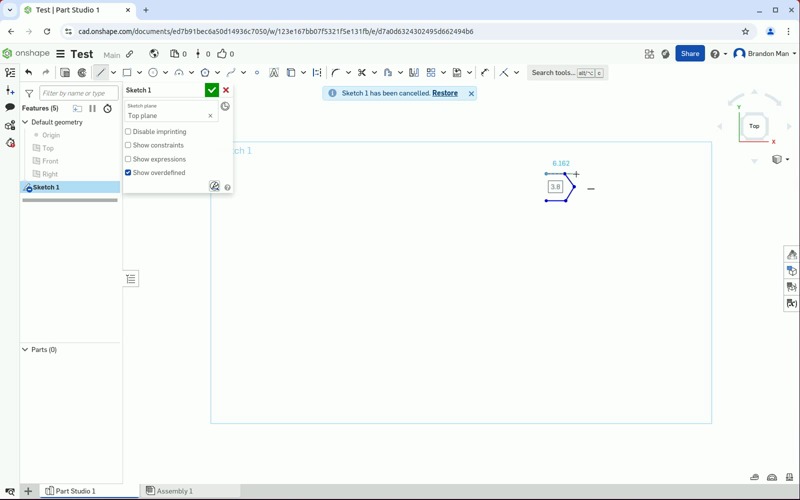
key_down(shift)
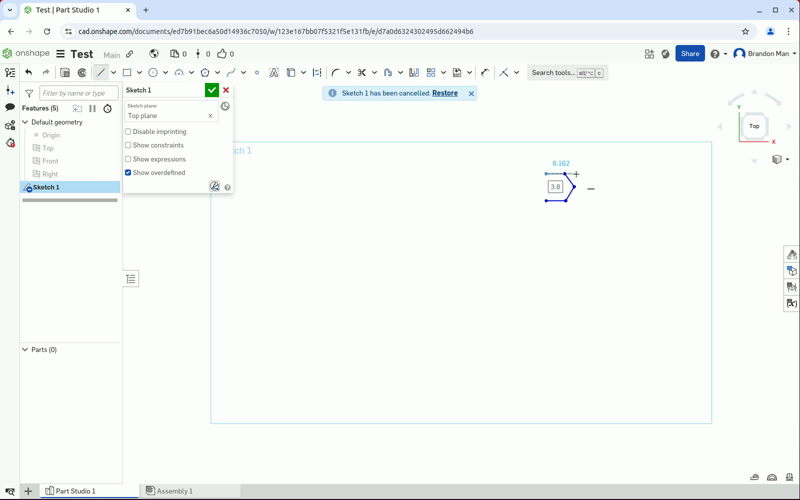
mouse_move(546, 200)
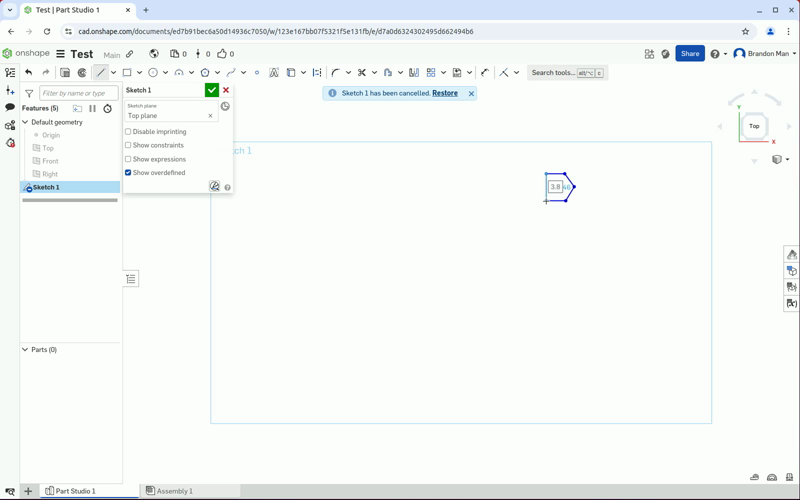
key_up(shift)
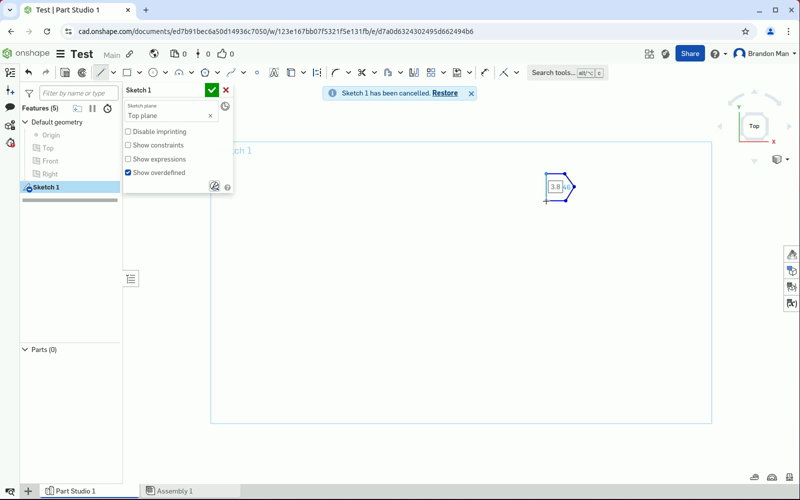
click(546, 200)
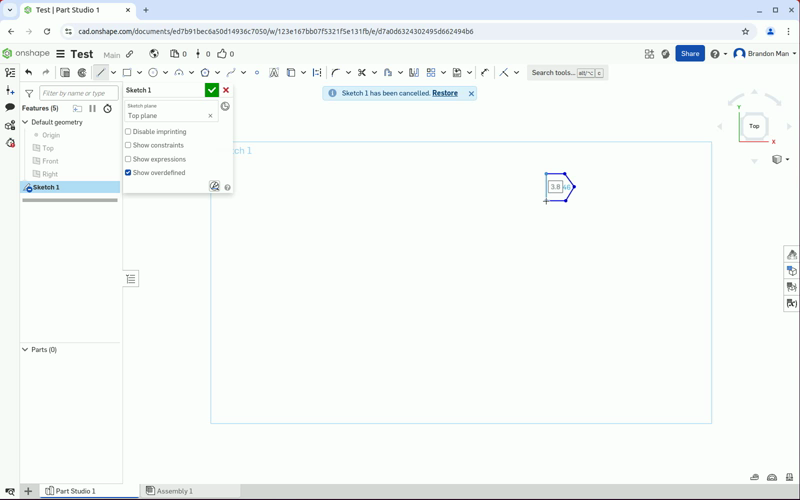
key(esc)
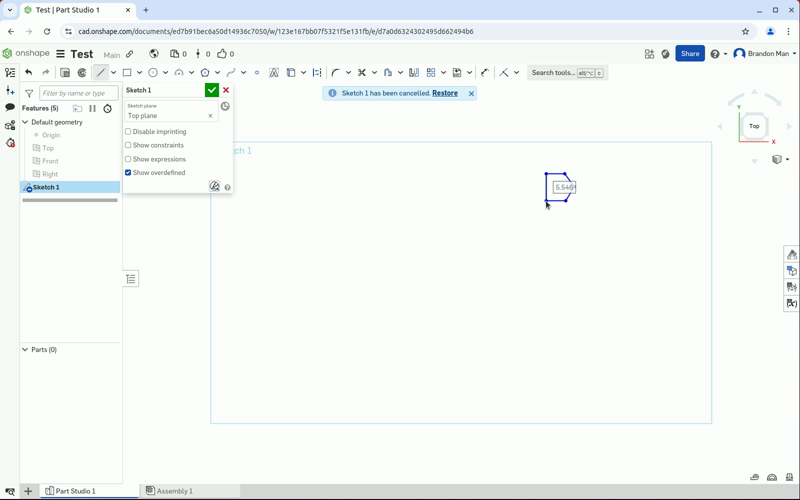
mouse_move(569, 190)
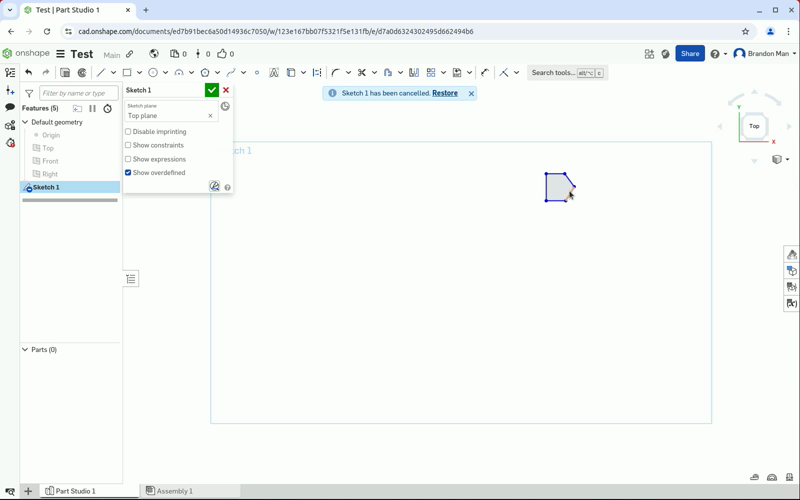
scroll(6)
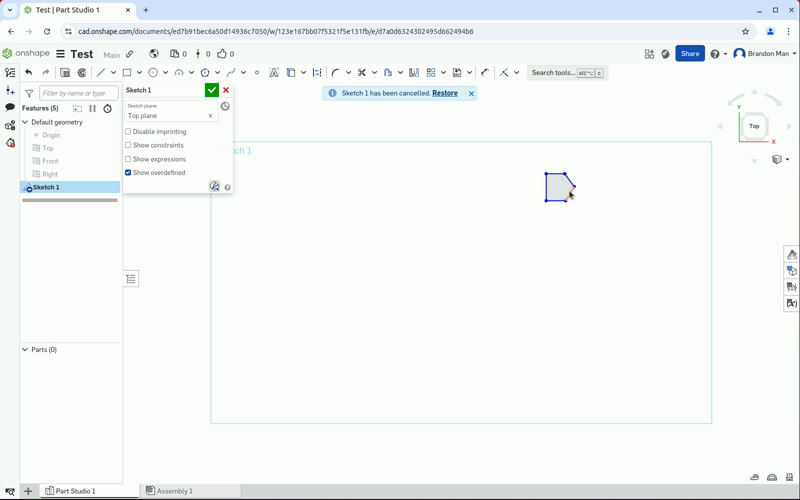
scroll(6)
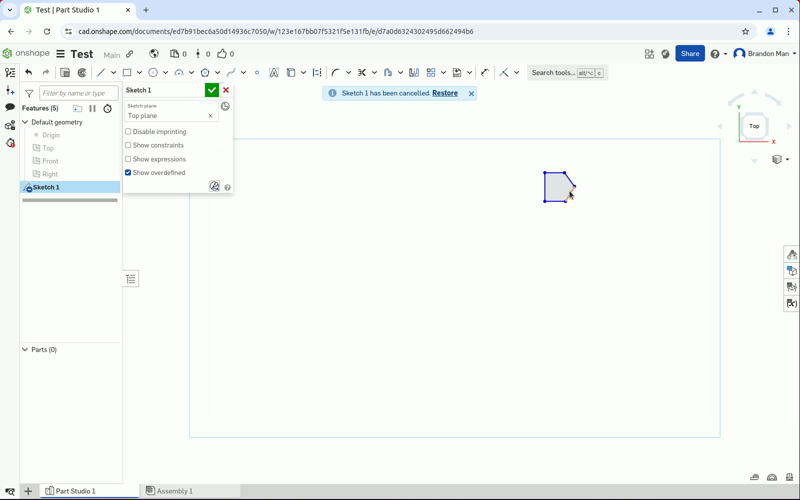
scroll(6)
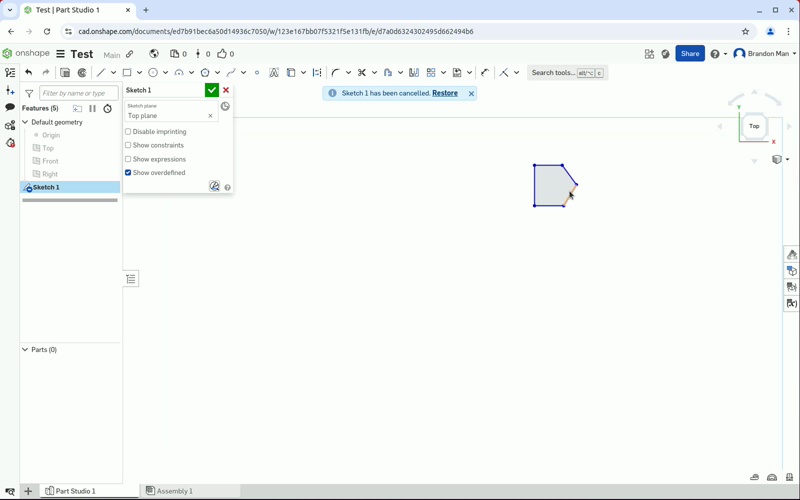
scroll(6)
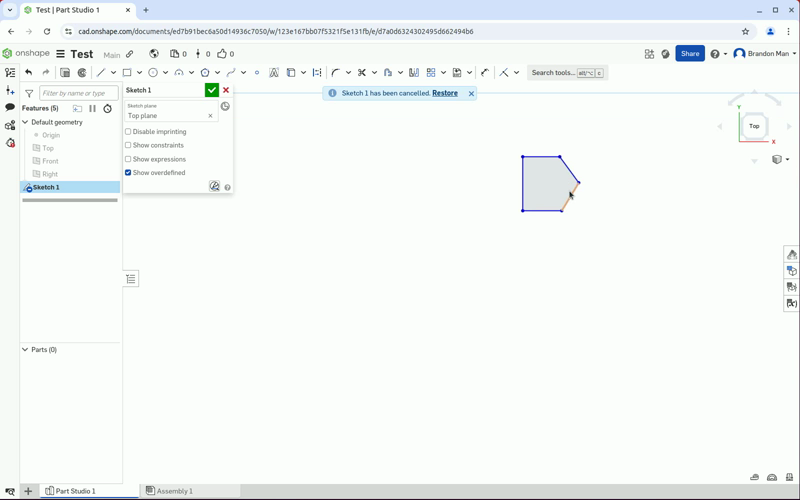
scroll(6)
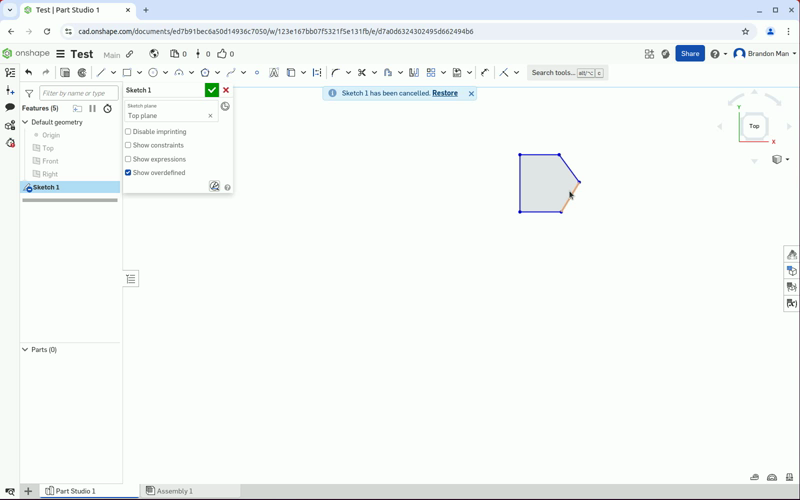
scroll(6)
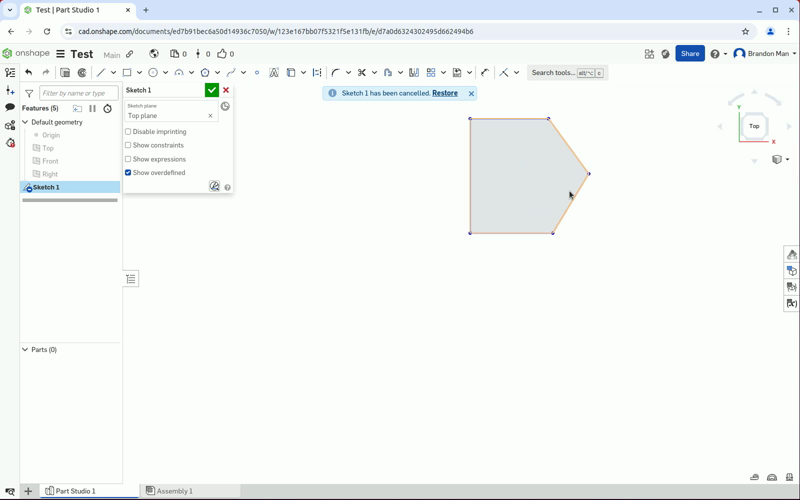
scroll(6)
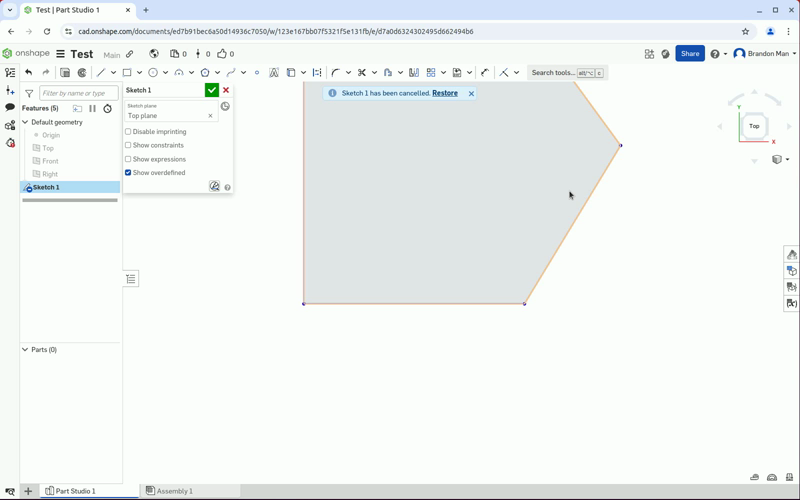
click(569, 190)
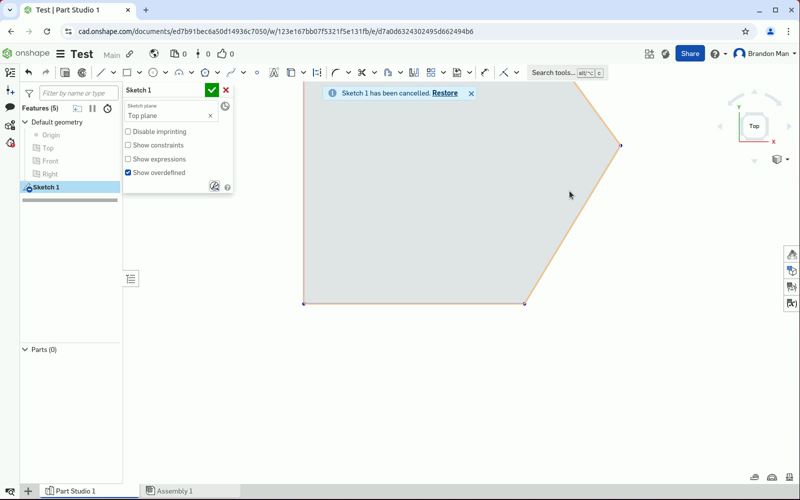
scroll(-6)
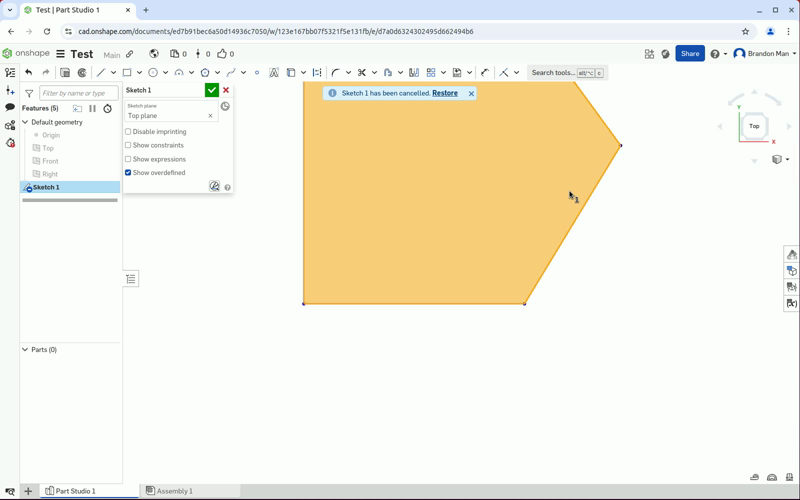
scroll(-6)
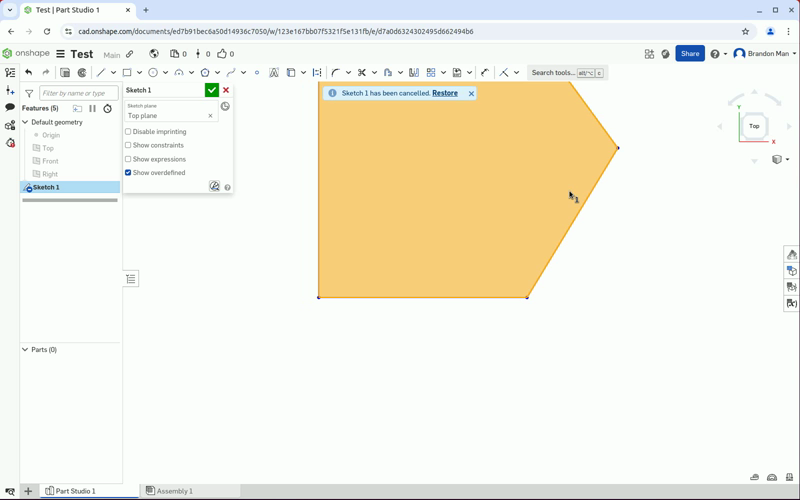
scroll(-6)
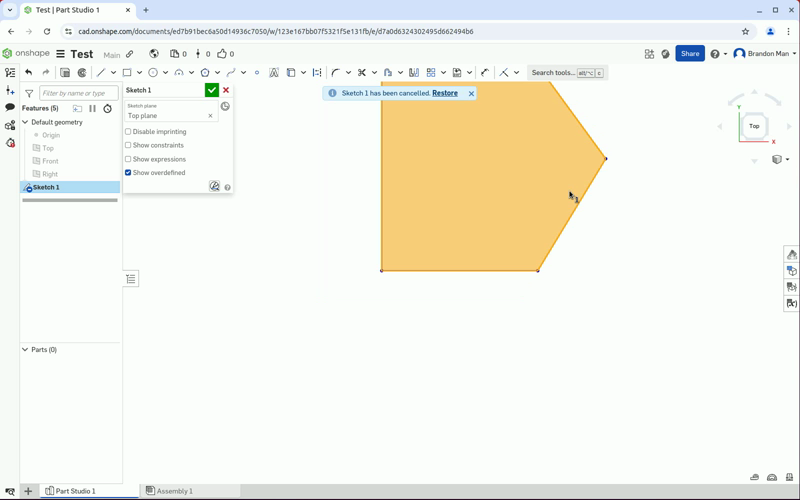
scroll(-6)
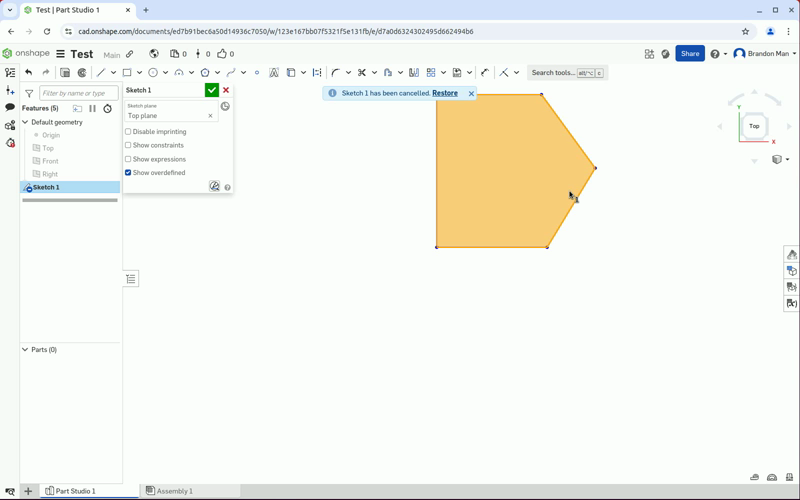
scroll(-6)
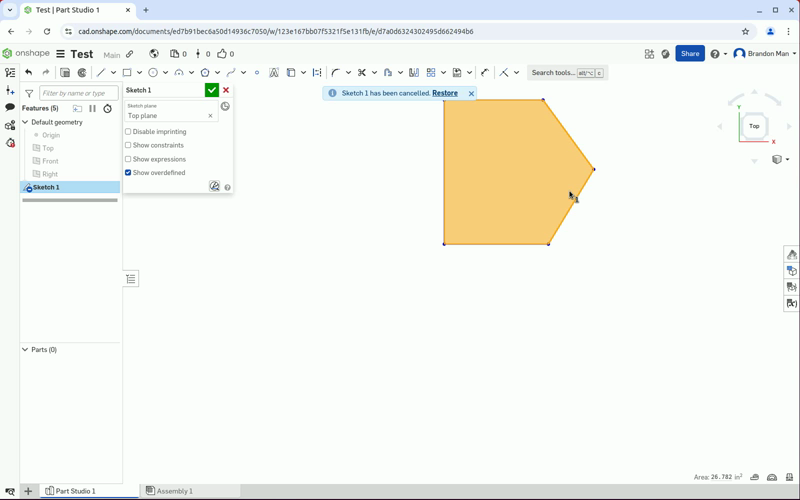
scroll(-6)
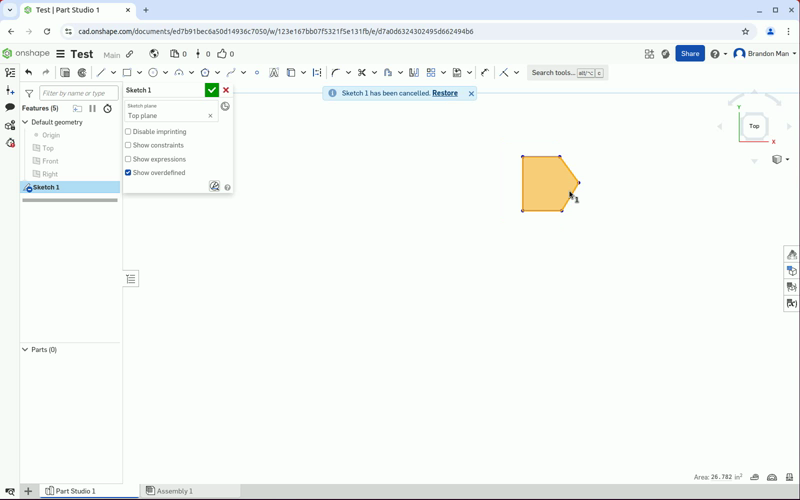
scroll(-6)
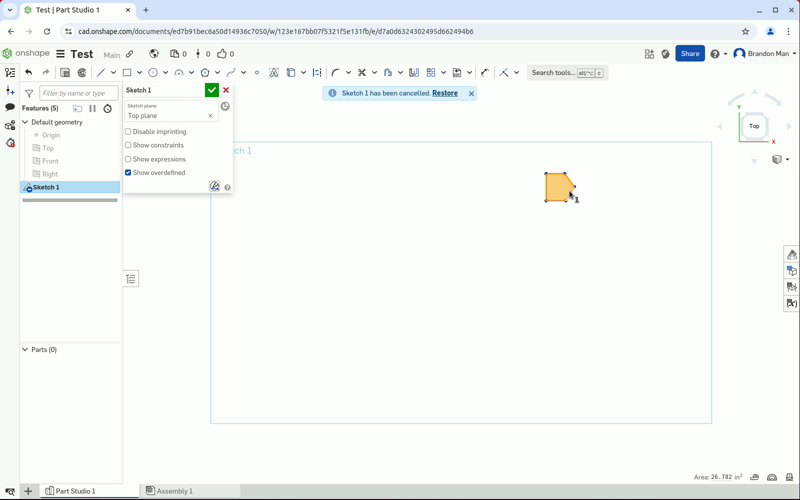
mouse_move(73, 352)
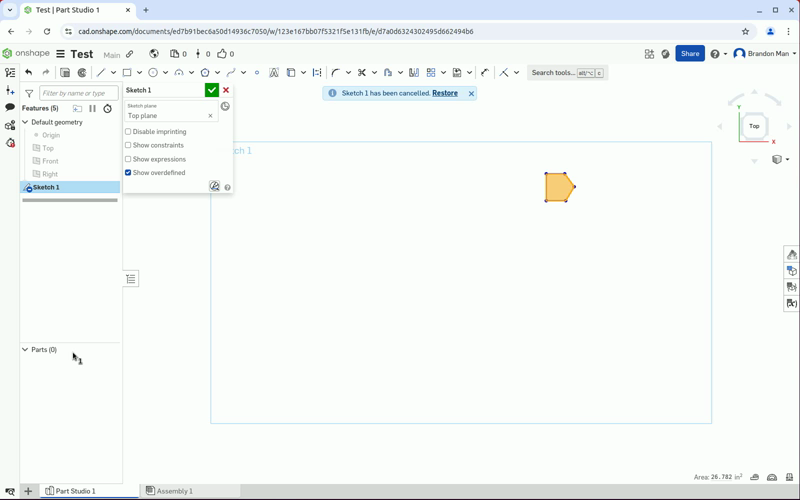
key(shift+y)
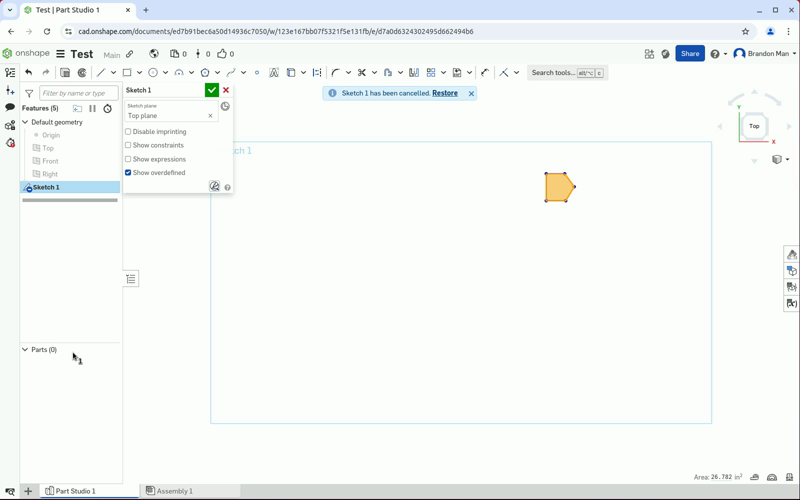
key(shift+e)
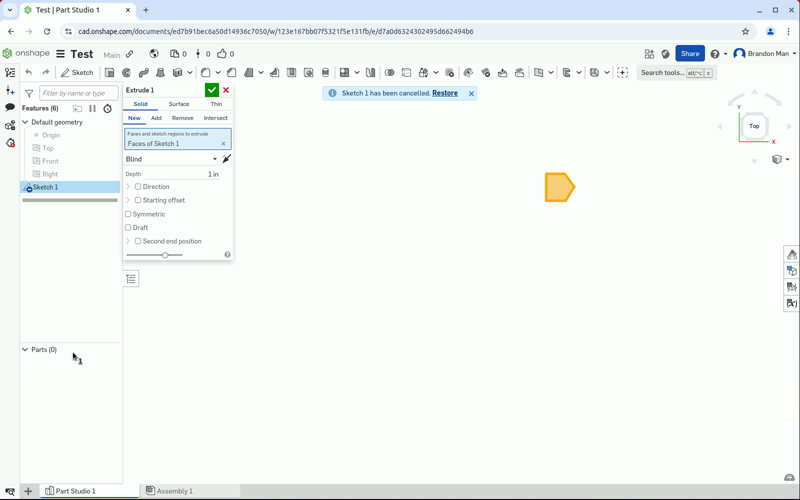
mouse_move(143, 106)
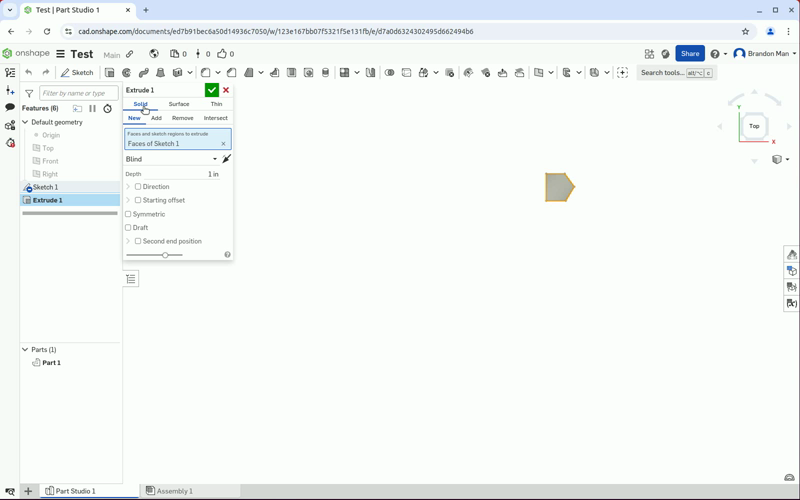
click(143, 106)
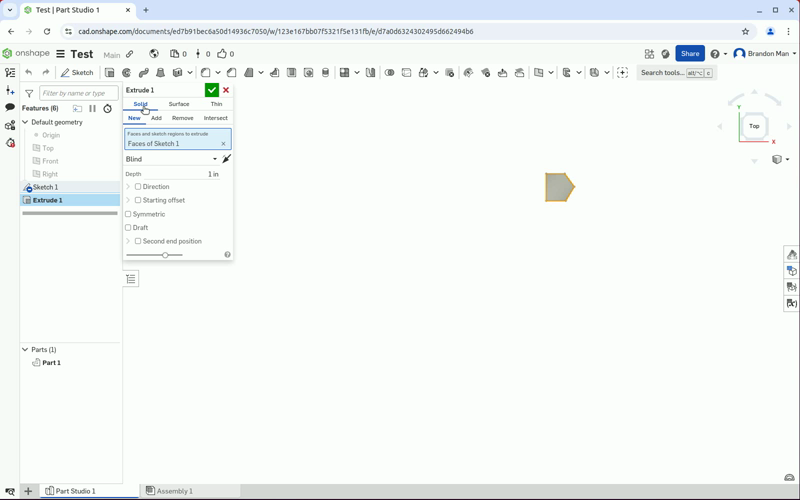
mouse_move(137, 120)
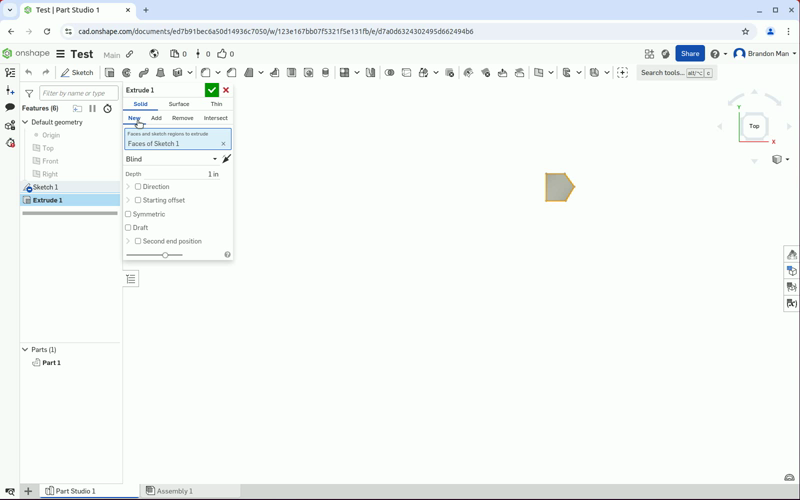
click(137, 120)
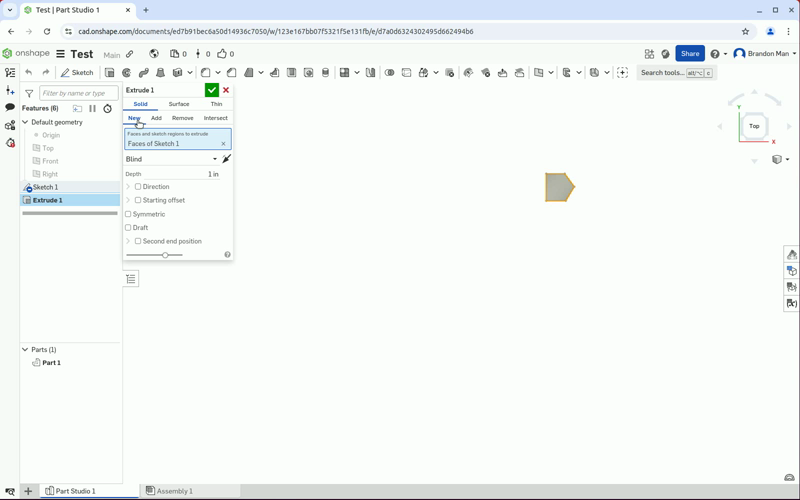
key(tab, 4)
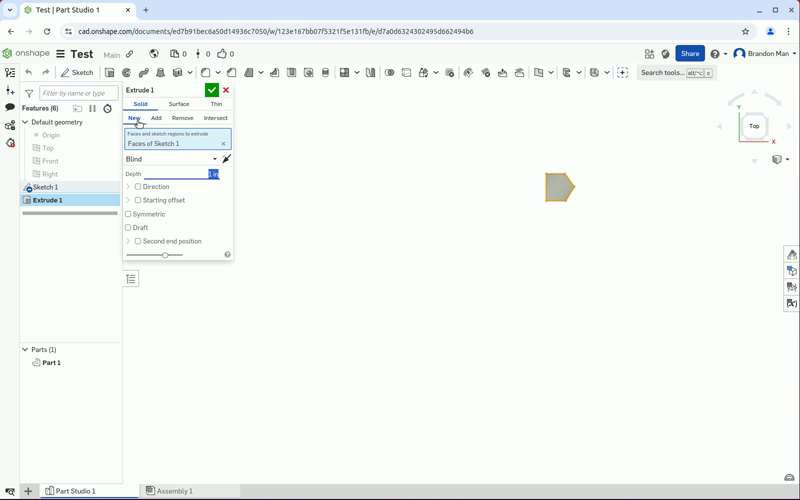
text(10.591)
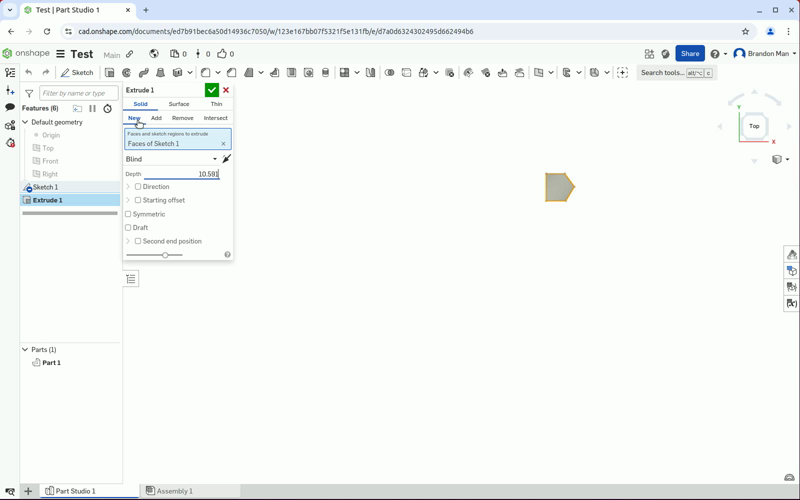
key(enter)
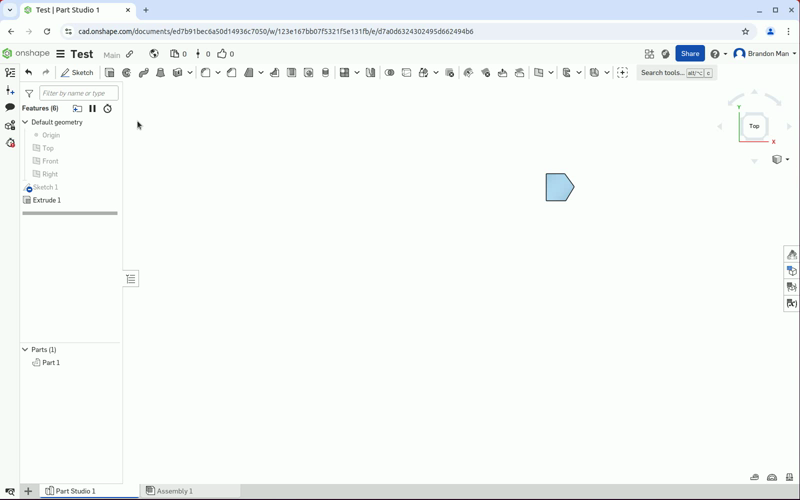
key(shift+h)
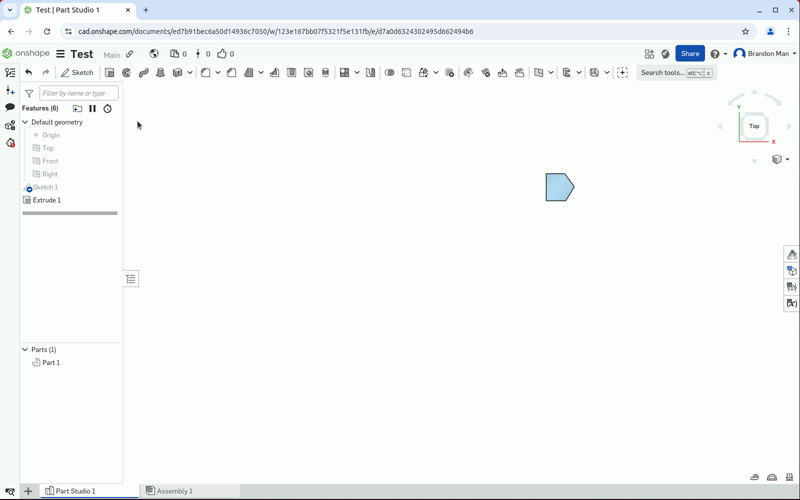
key(shift+h)
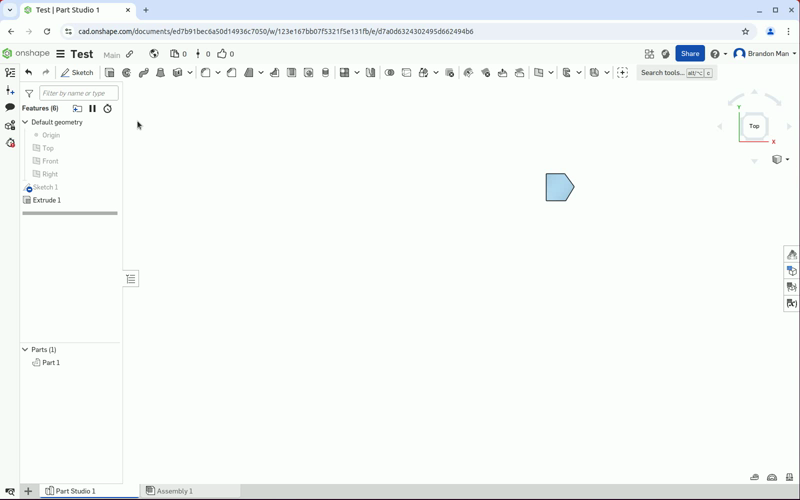
mouse_move(73, 189)
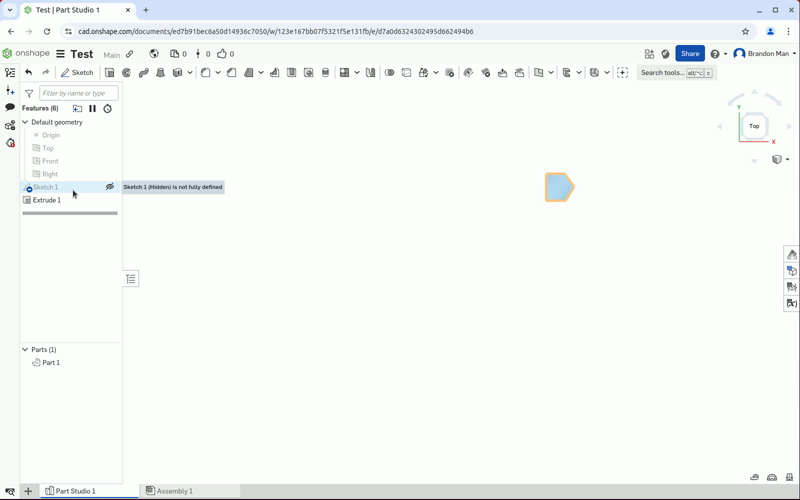
click(73, 189)
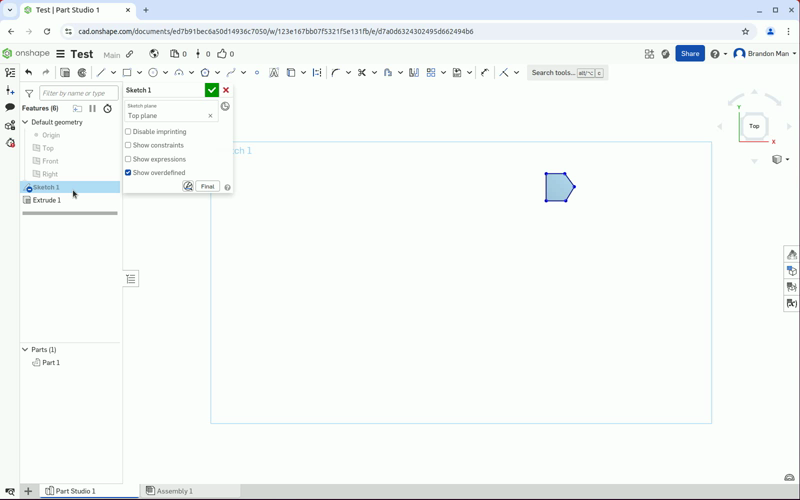
mouse_move(229, 92)
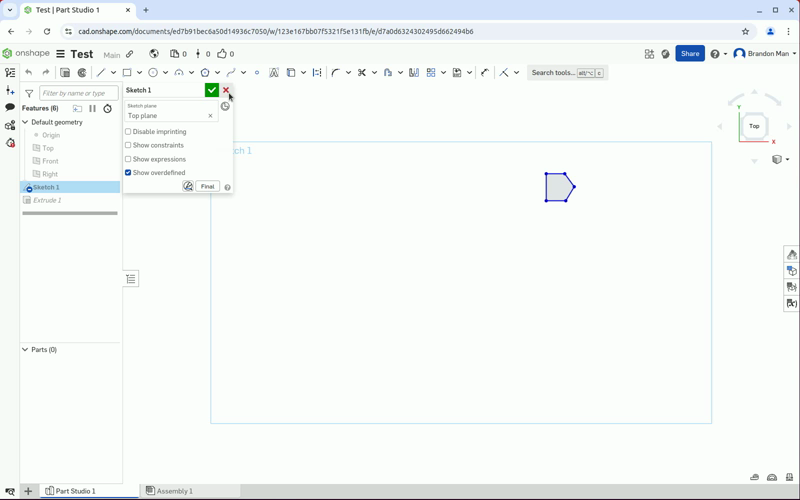
click(229, 92)
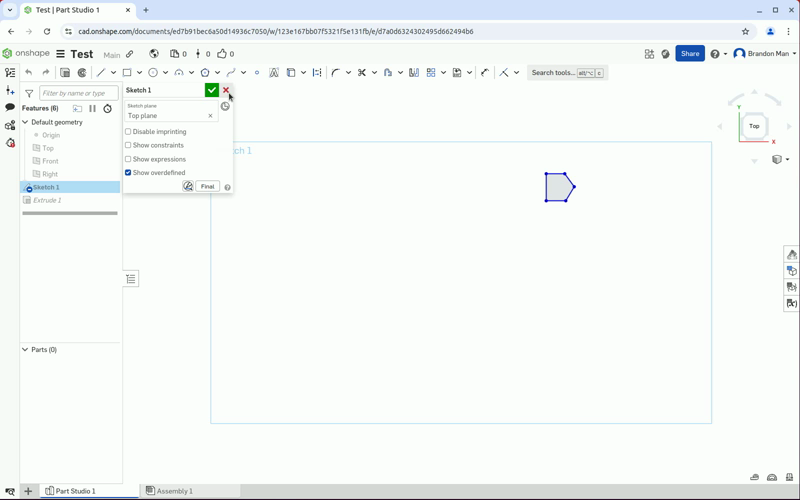
key(shift+s)
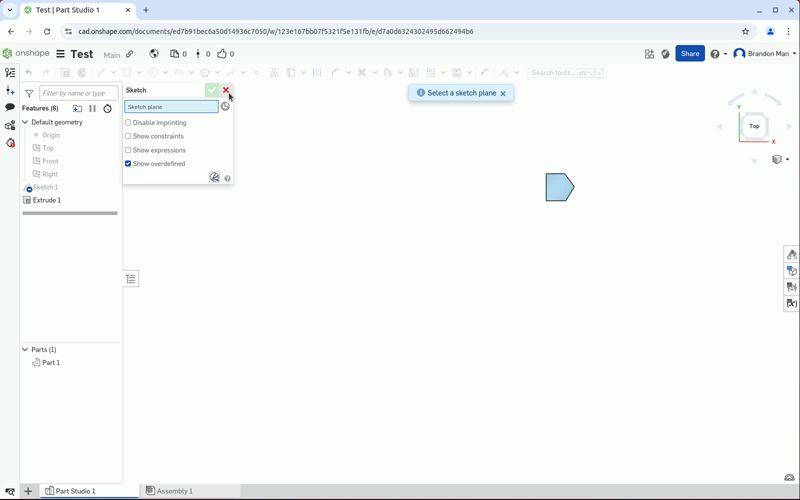
mouse_move(73, 150)
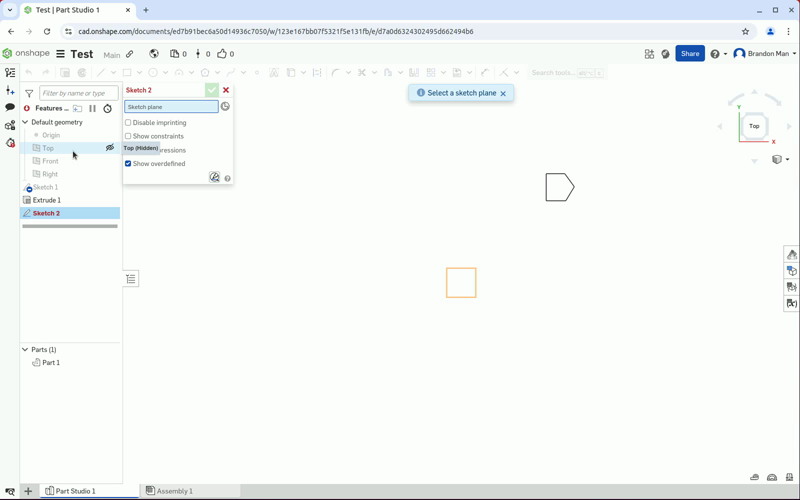
click(73, 150)
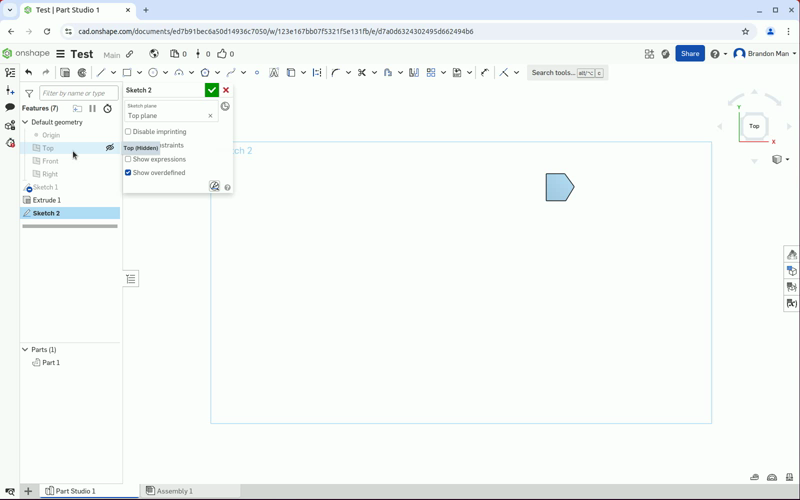
mouse_move(73, 352)
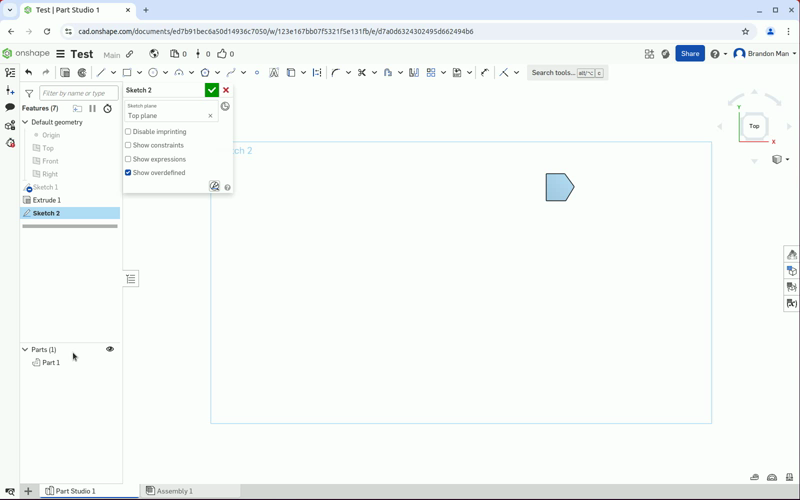
key(y)
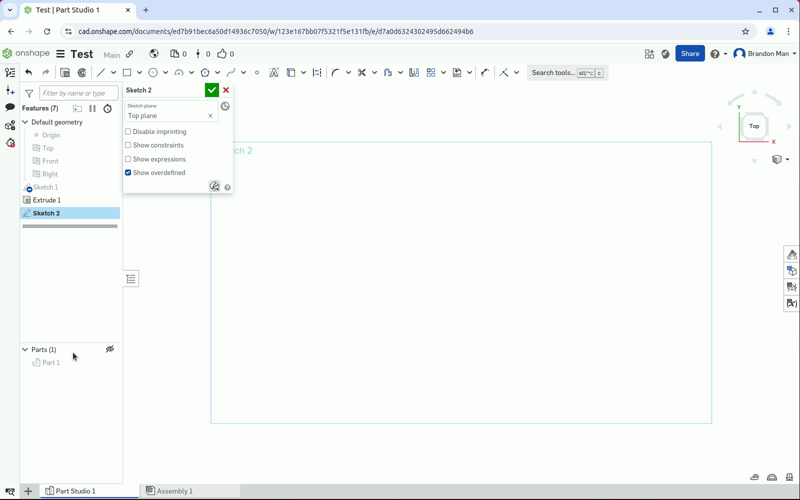
key(l)
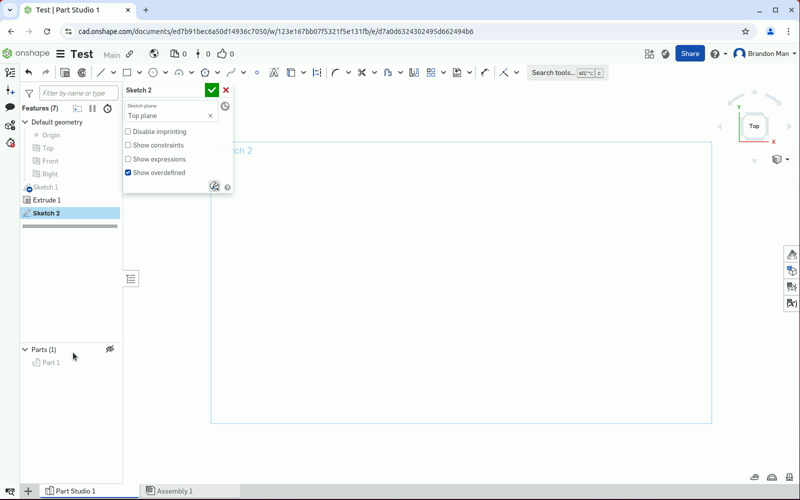
key_down(shift)
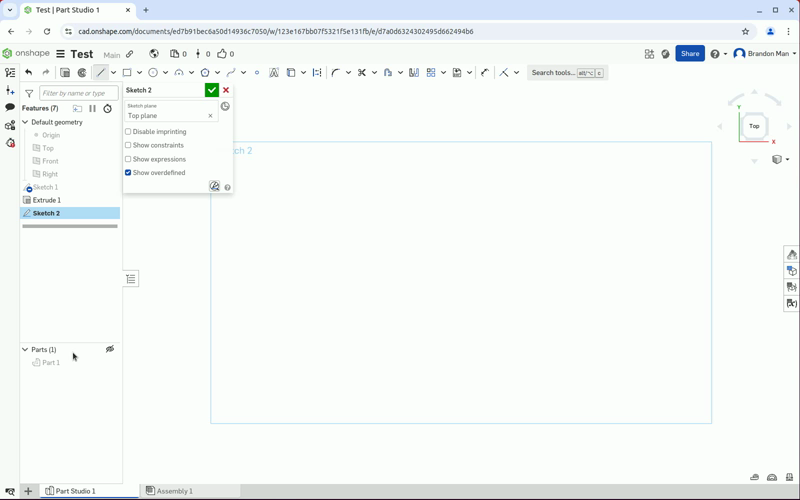
mouse_move(546, 200)
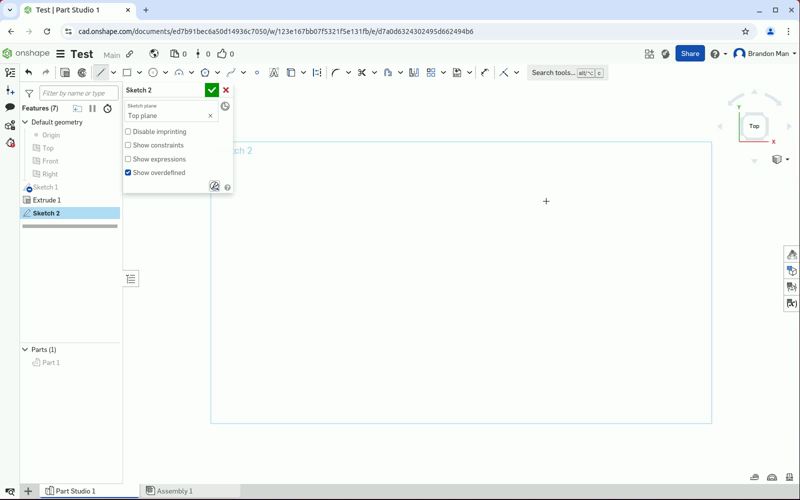
click(546, 200)
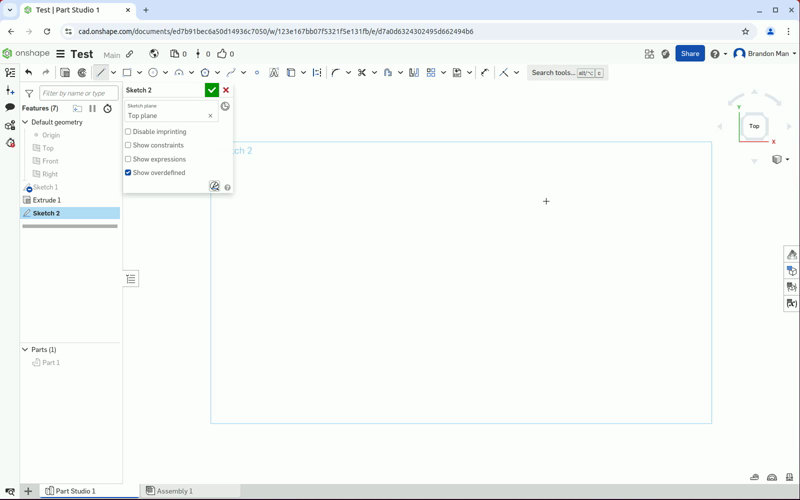
key_up(shift)
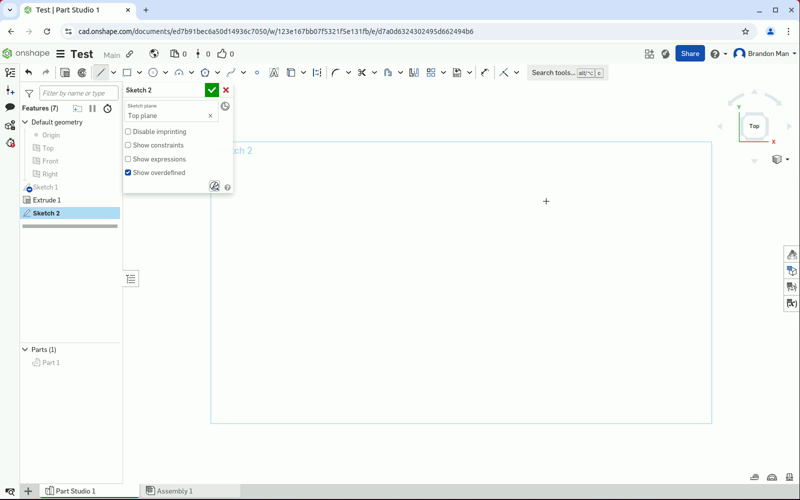
key_down(shift)
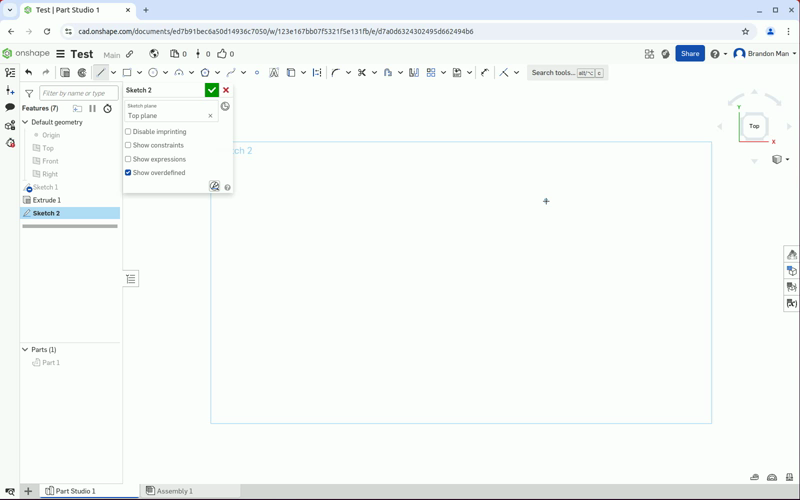
mouse_move(576, 200)
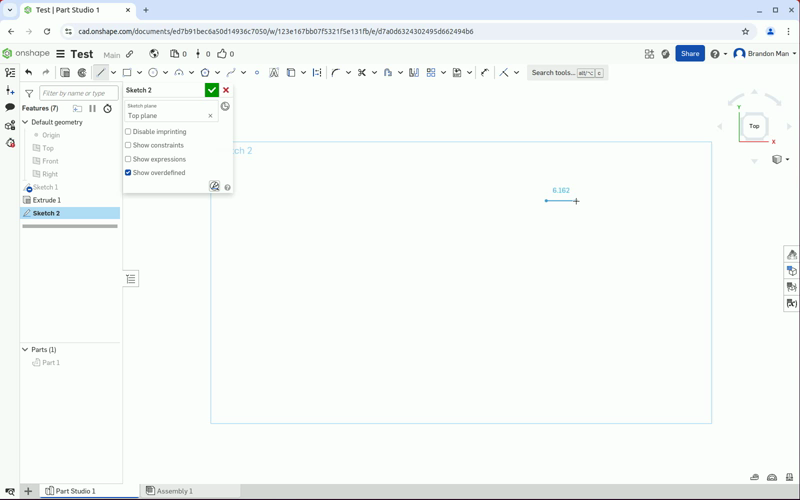
mouse_move(565, 200)
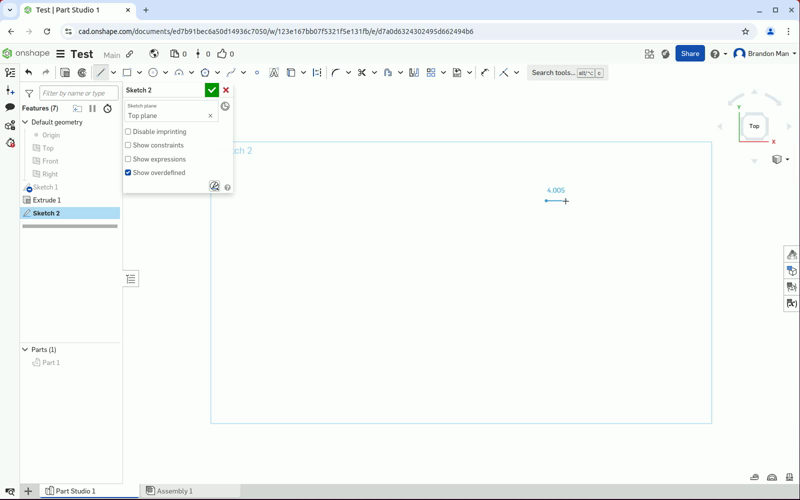
click(565, 200)
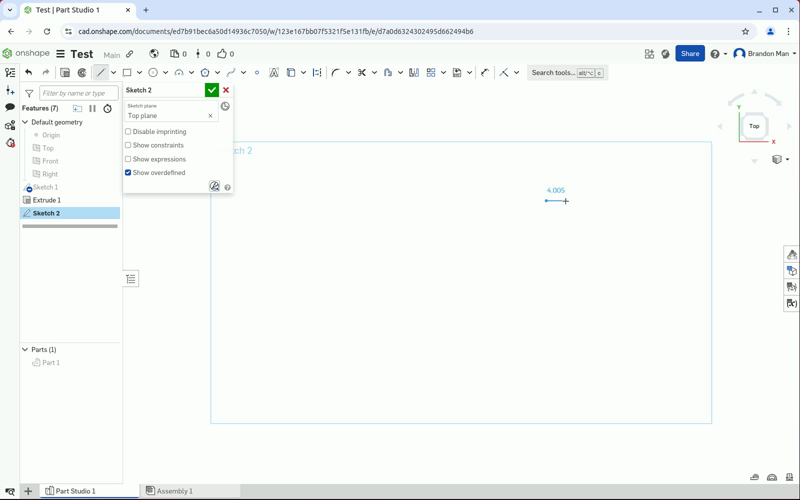
key_up(shift)
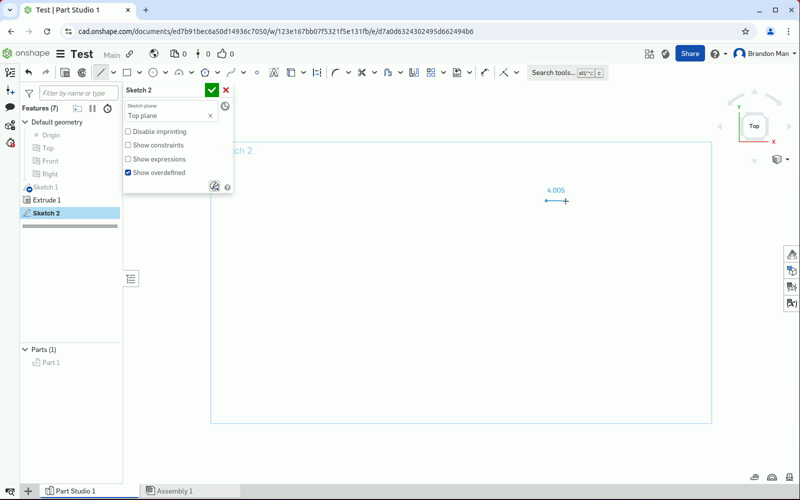
key_down(shift)
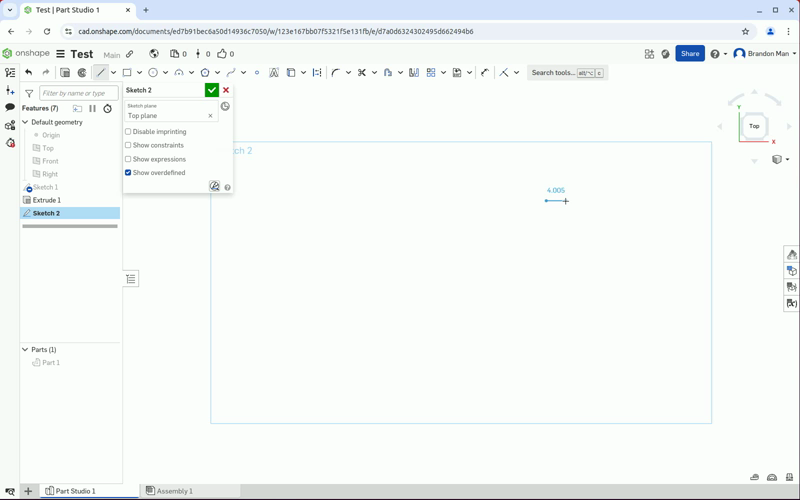
mouse_move(589, 200)
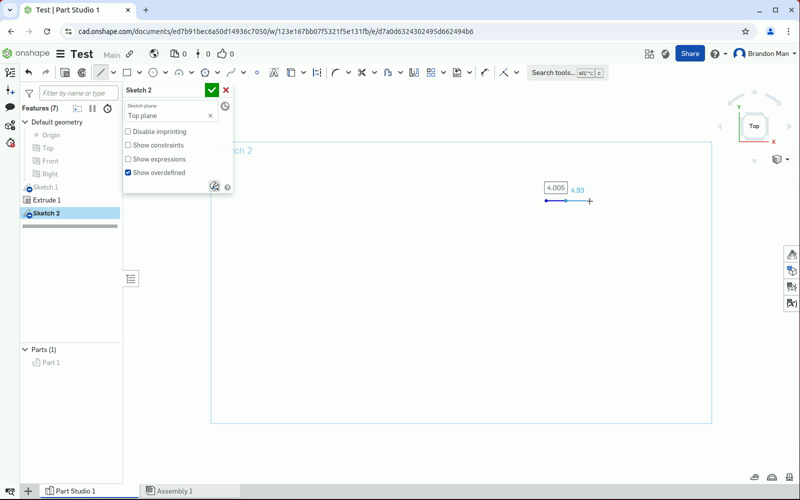
mouse_move(574, 186)
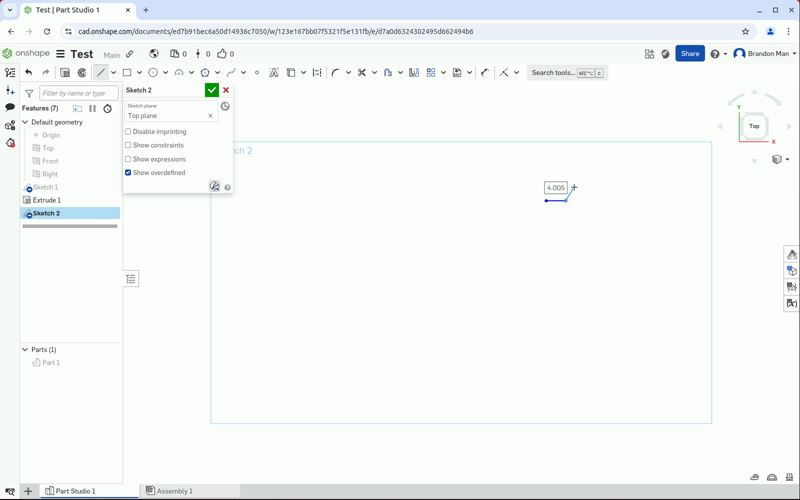
click(574, 186)
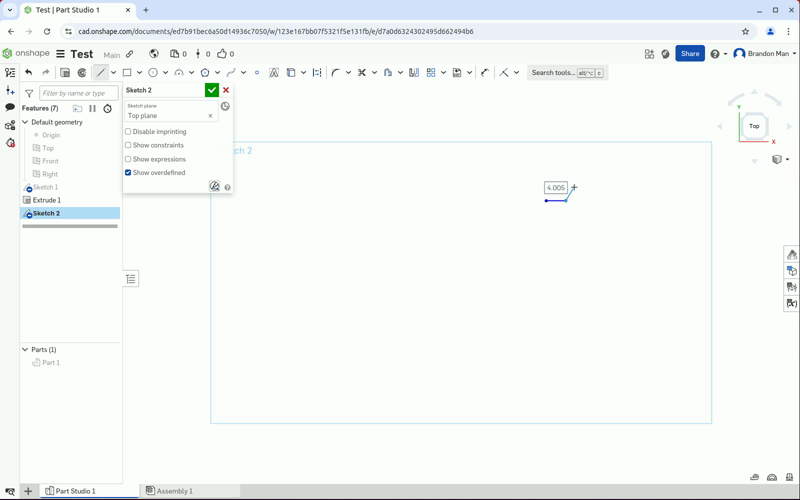
key_up(shift)
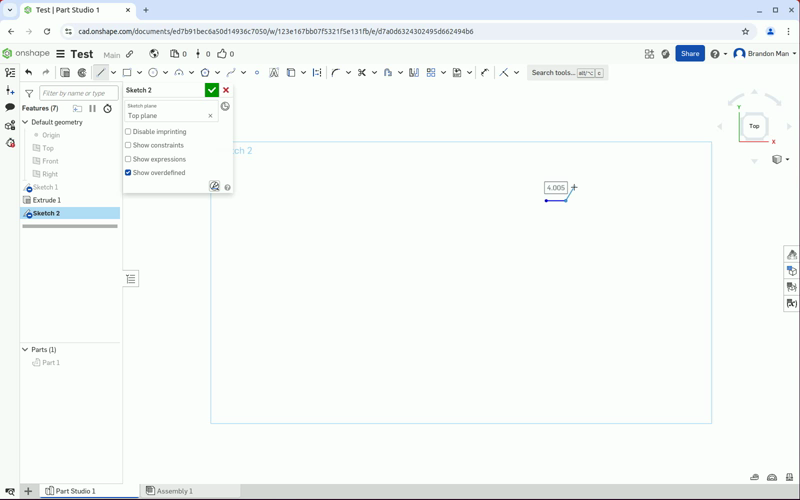
key_down(shift)
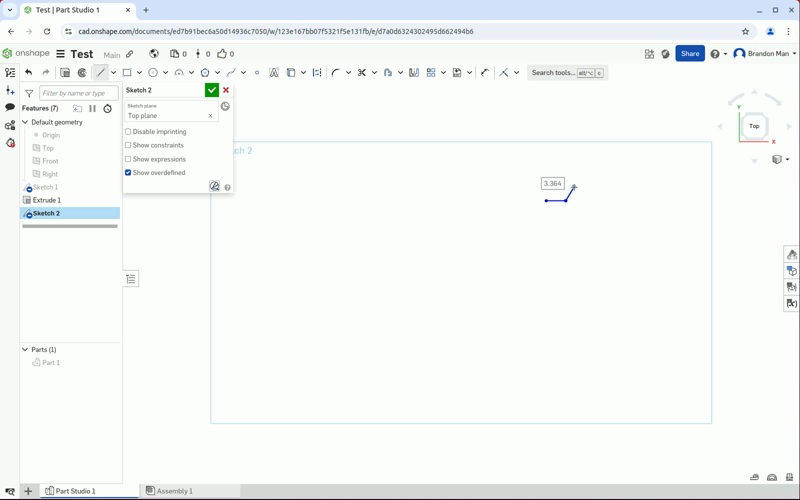
mouse_move(589, 186)
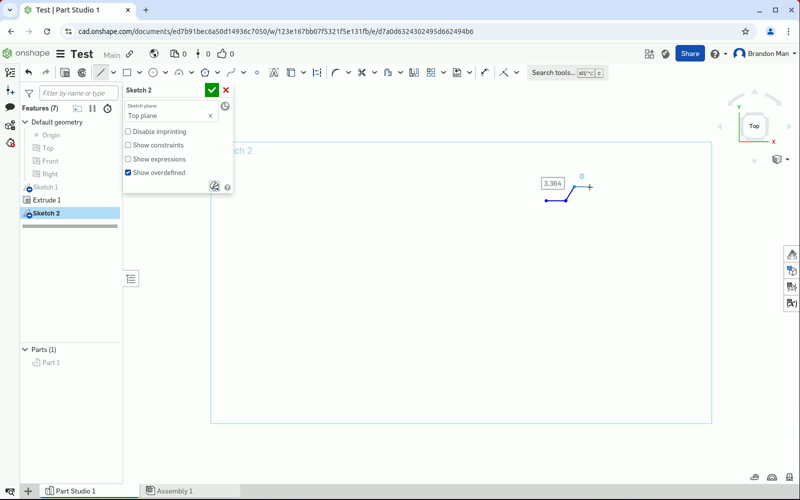
mouse_move(564, 173)
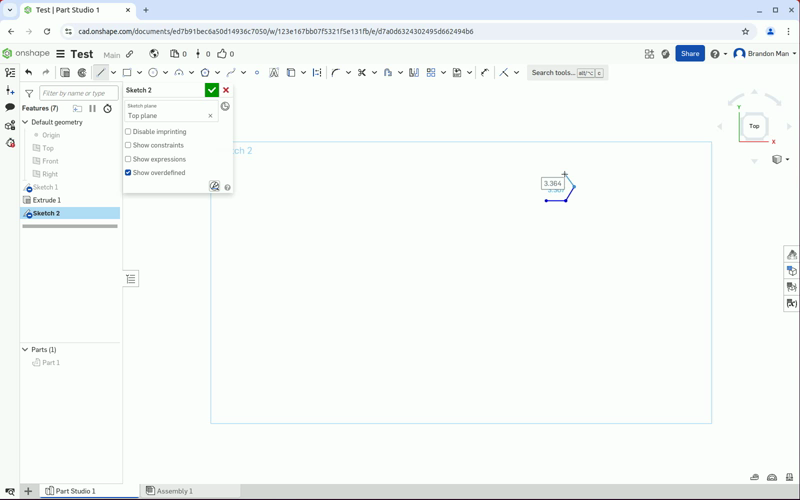
click(564, 173)
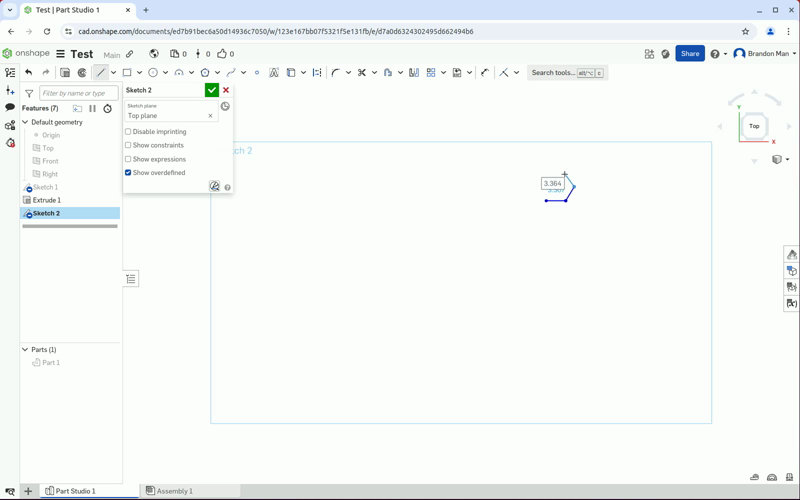
key_up(shift)
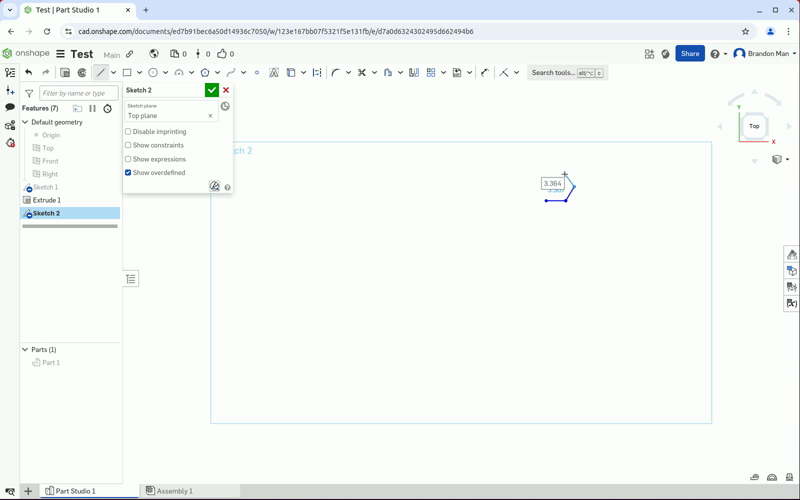
key_down(shift)
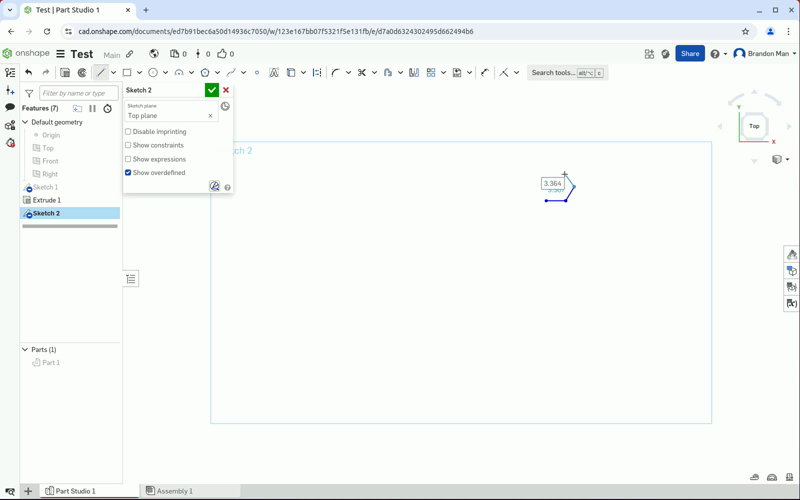
mouse_move(589, 173)
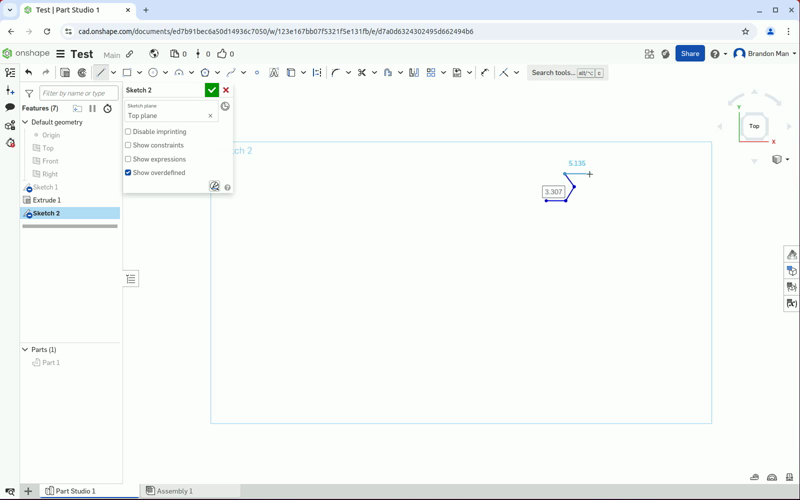
mouse_move(546, 173)
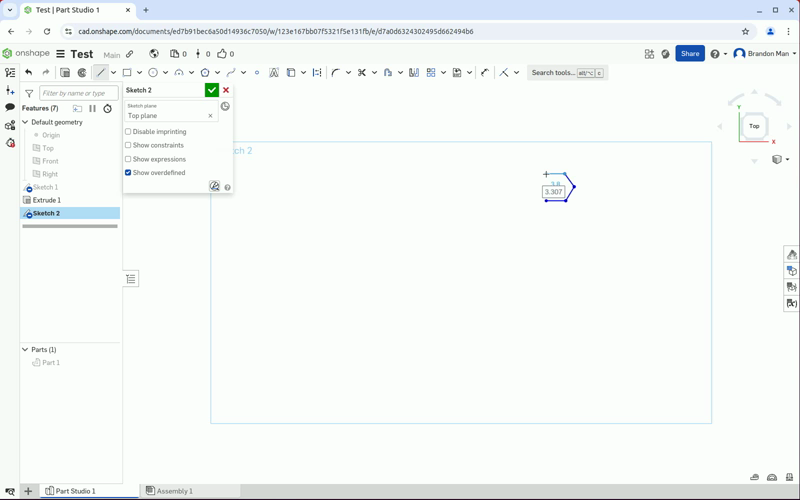
click(546, 173)
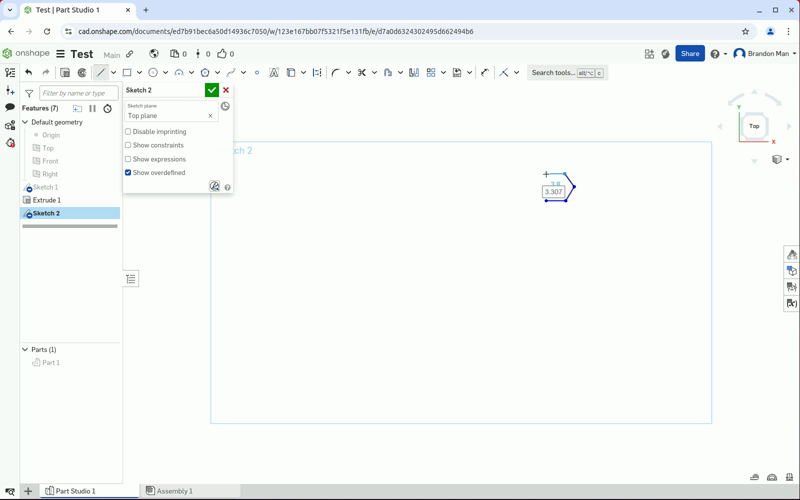
key_up(shift)
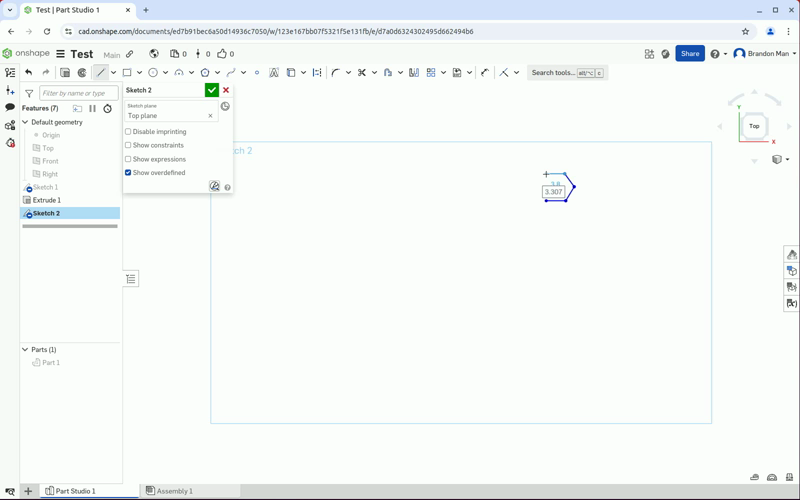
mouse_move(576, 173)
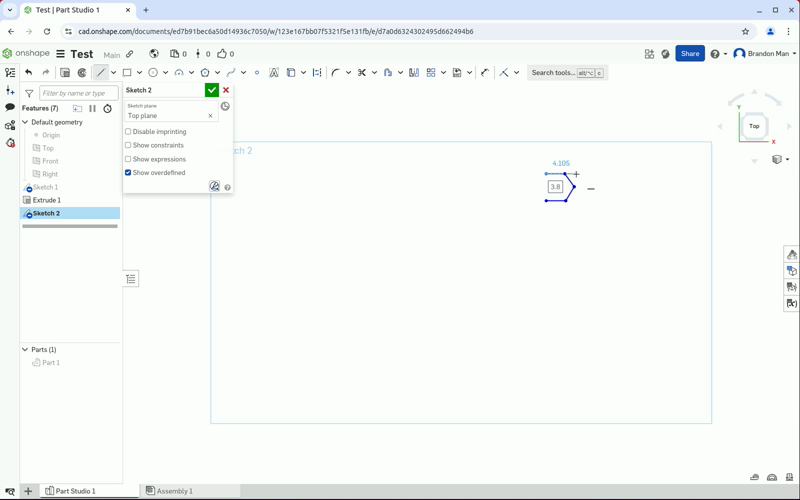
key_down(shift)
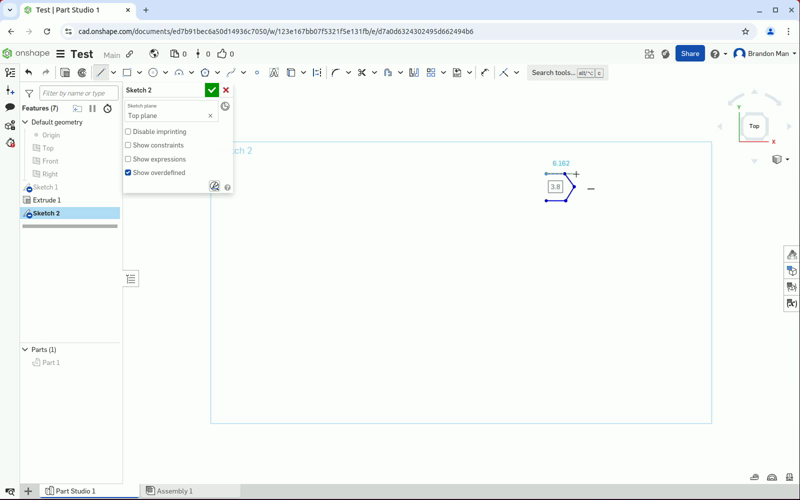
mouse_move(546, 200)
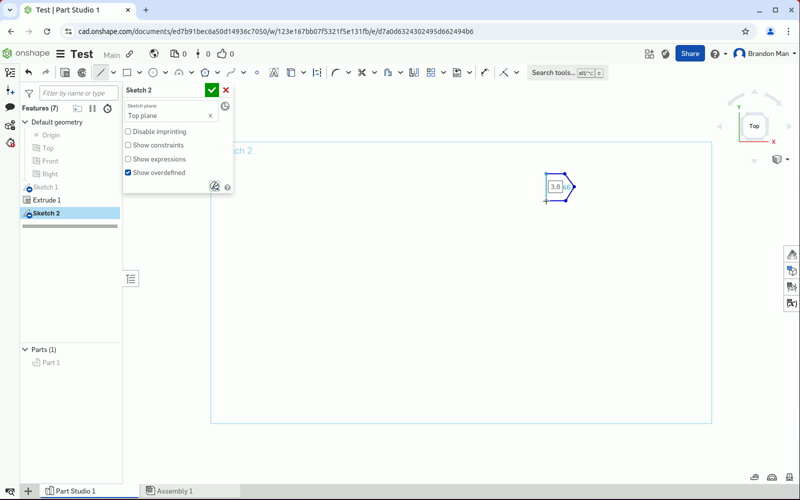
key_up(shift)
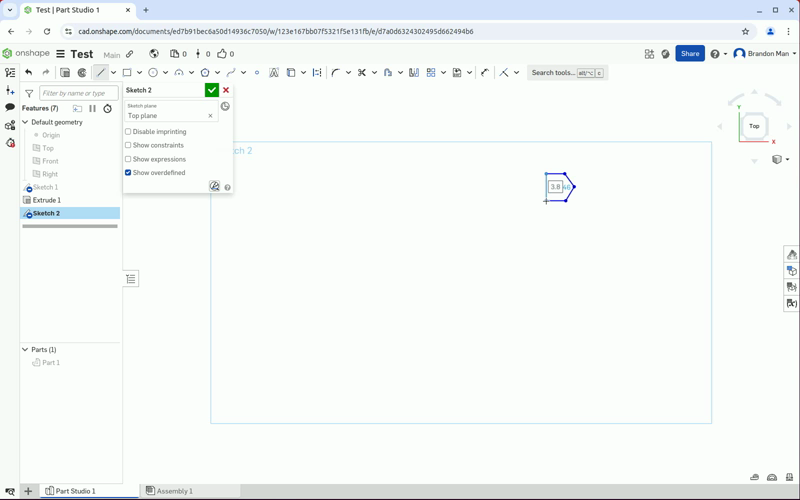
click(546, 200)
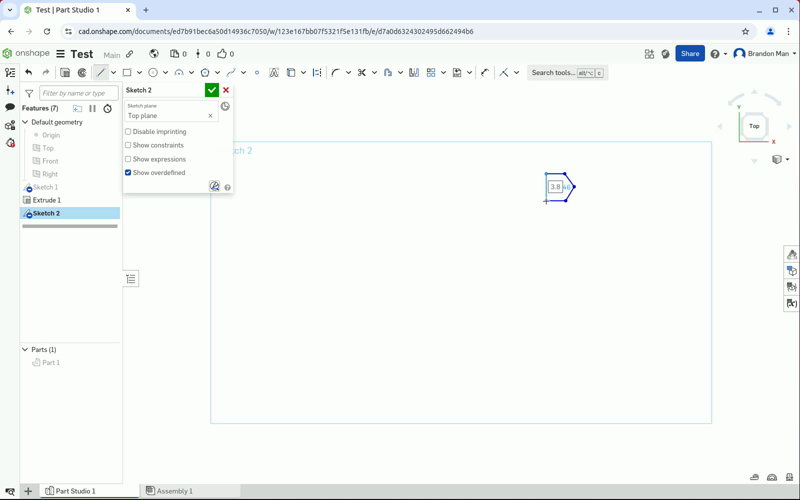
key(esc)
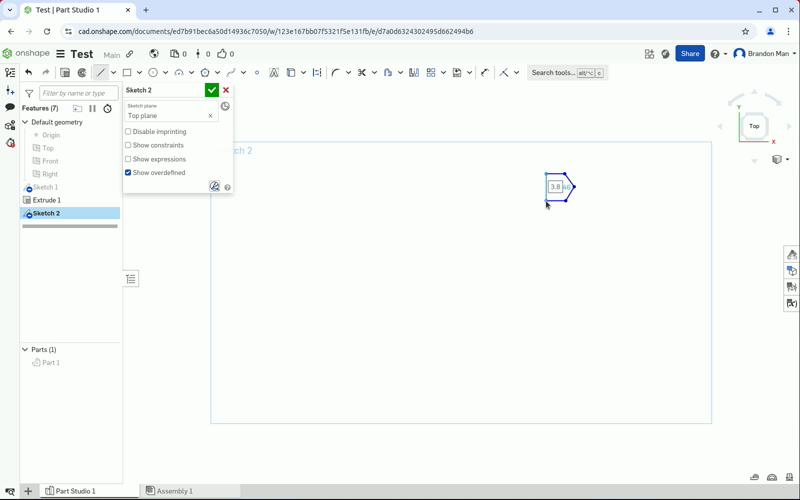
mouse_move(557, 176)
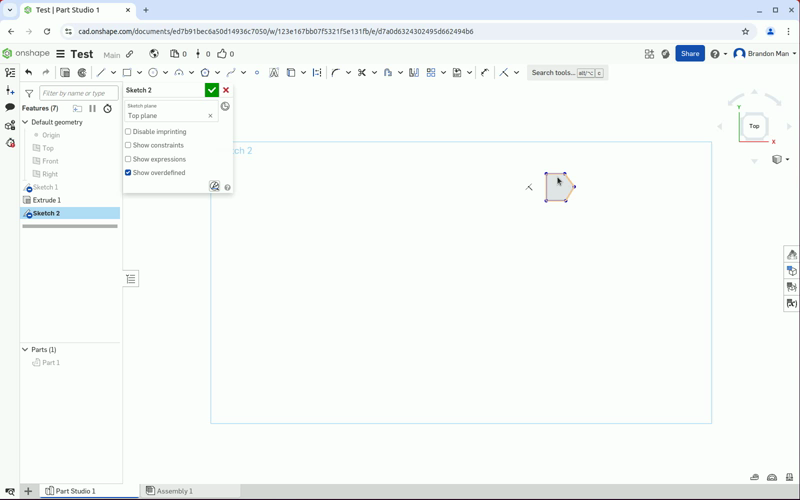
scroll(6)
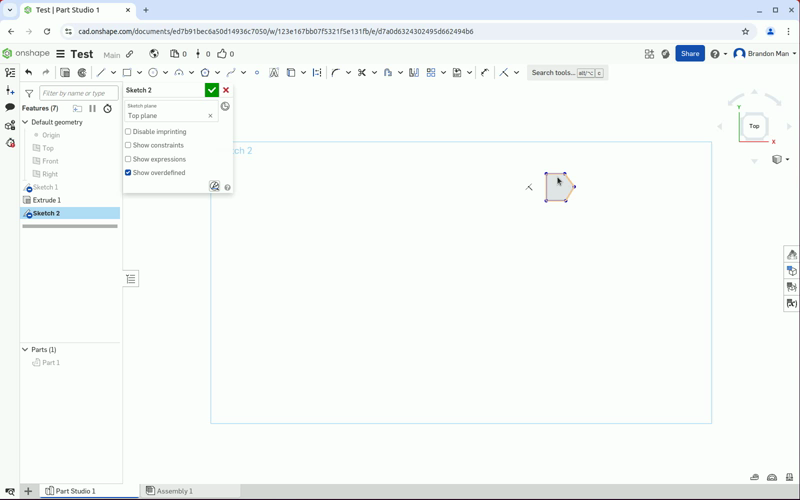
scroll(6)
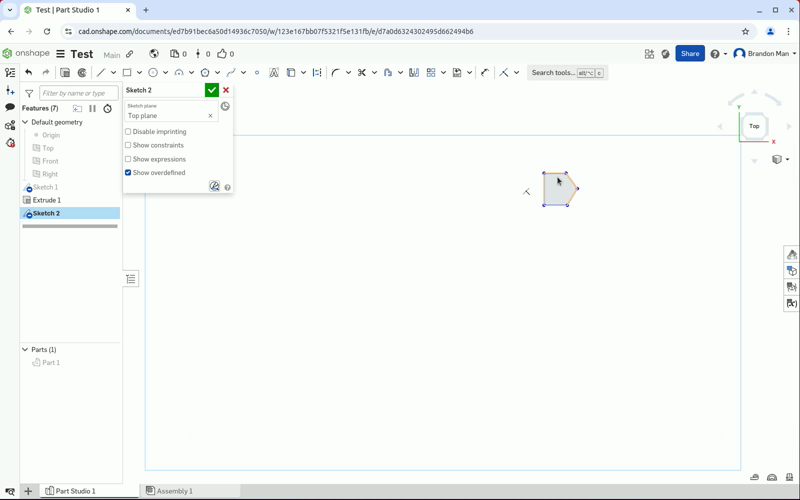
scroll(6)
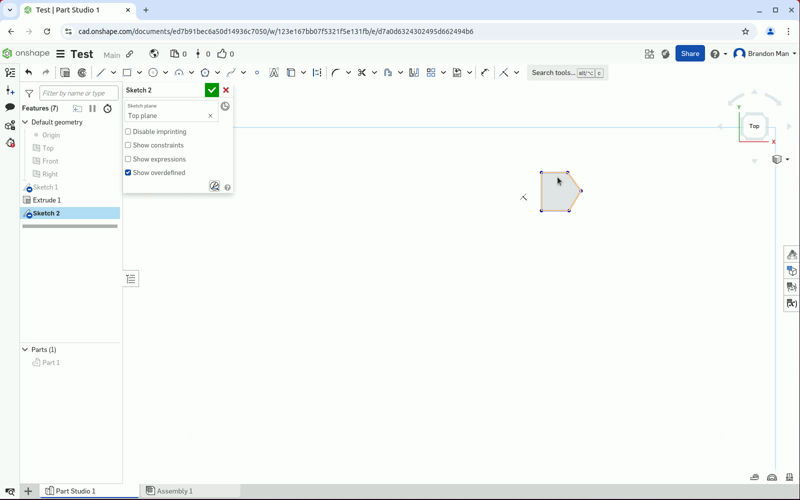
scroll(6)
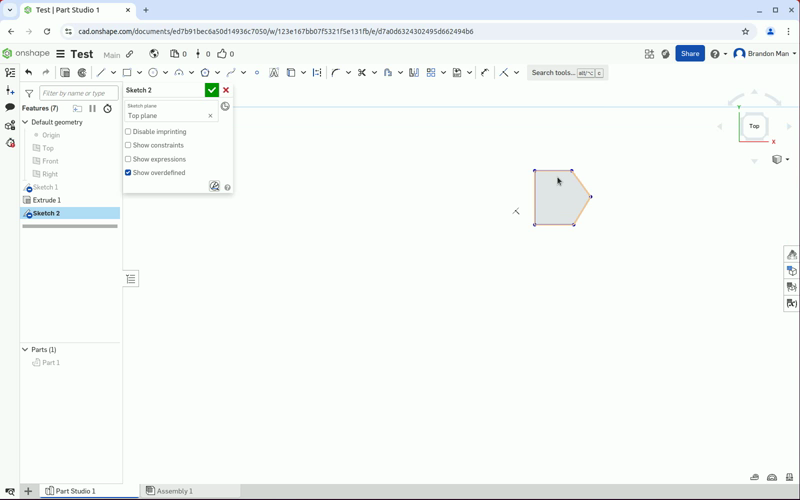
scroll(6)
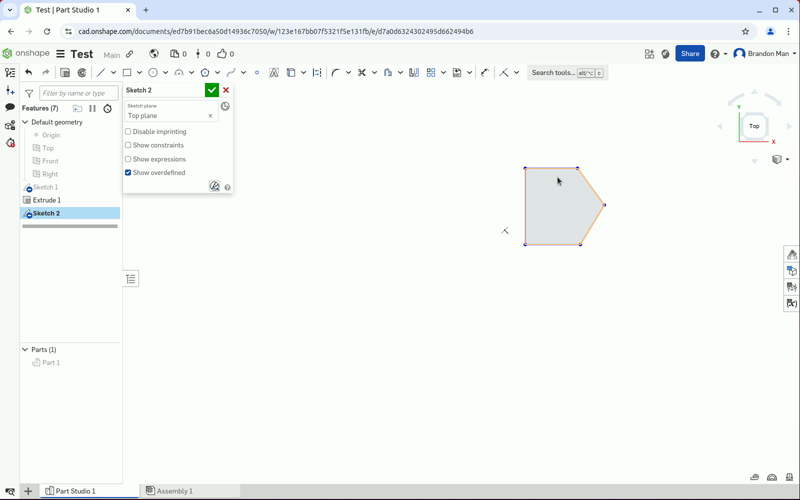
scroll(6)
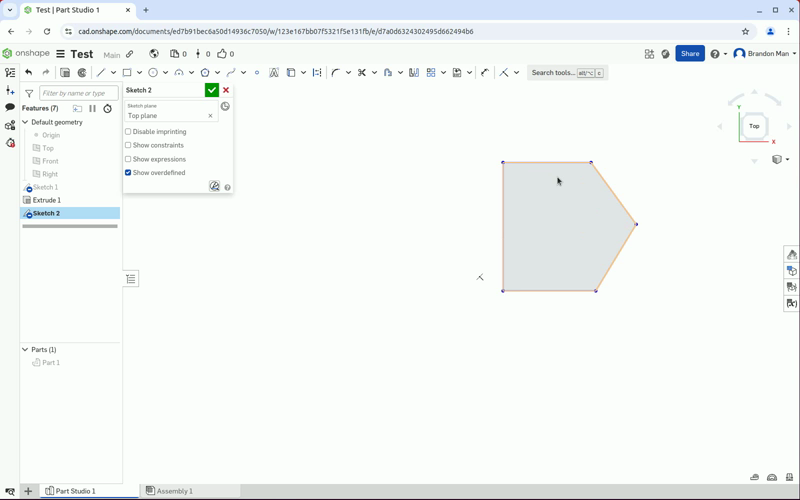
scroll(6)
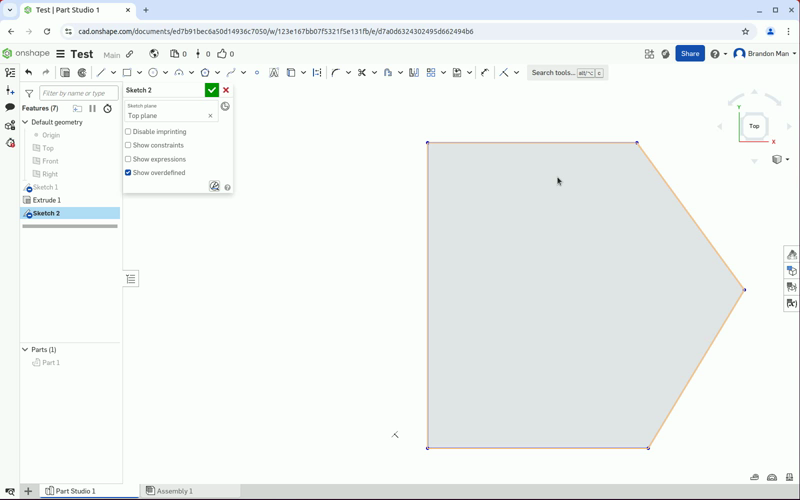
click(557, 176)
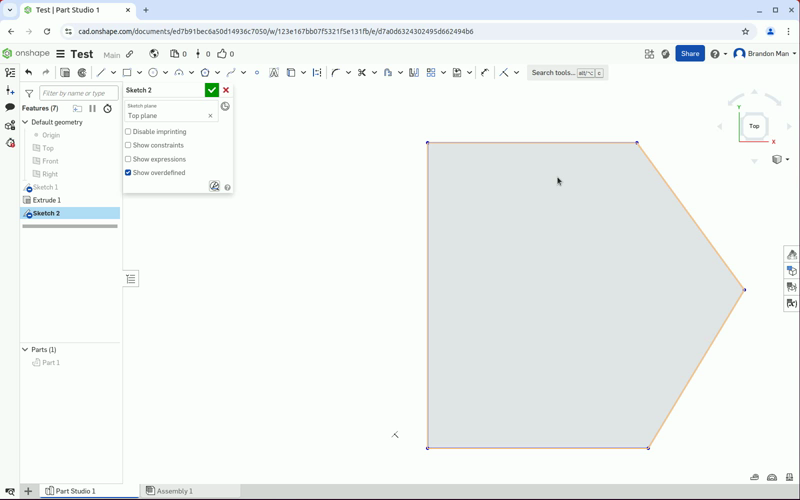
scroll(-6)
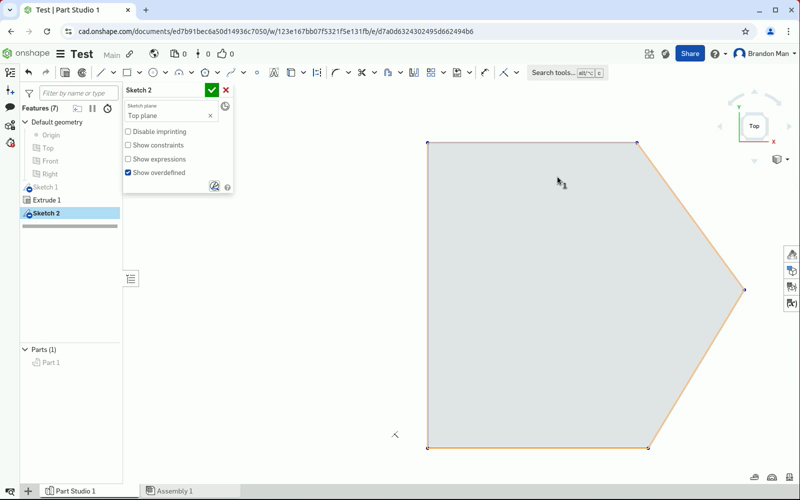
scroll(-6)
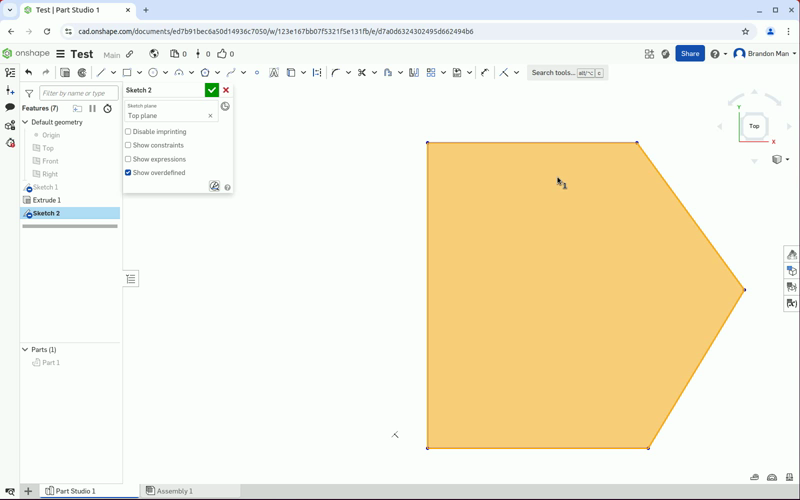
scroll(-6)
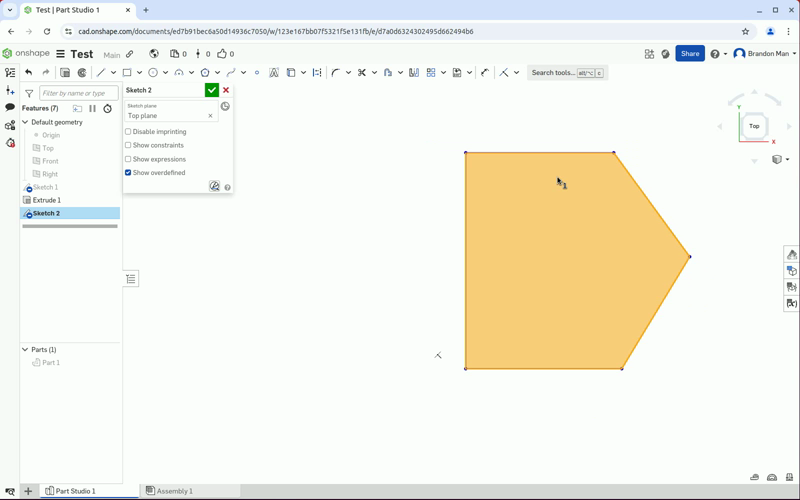
scroll(-6)
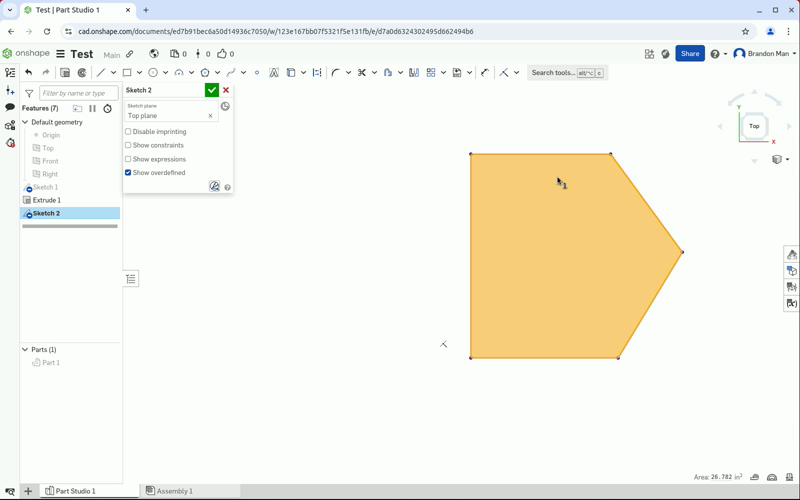
scroll(-6)
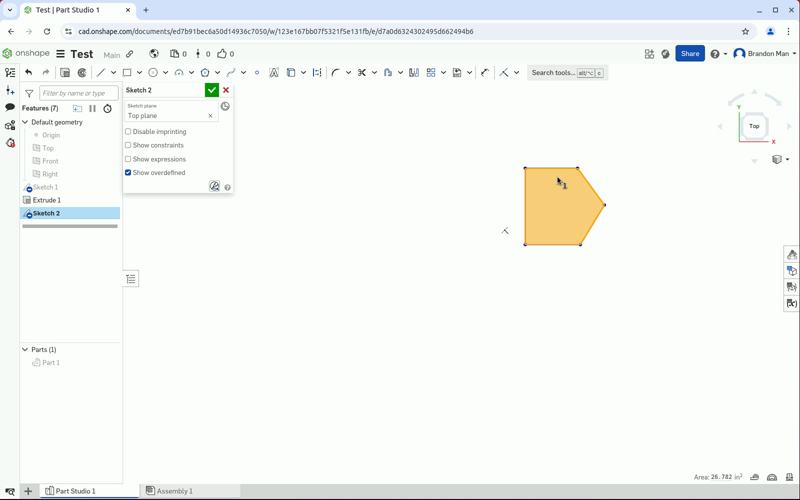
scroll(-6)
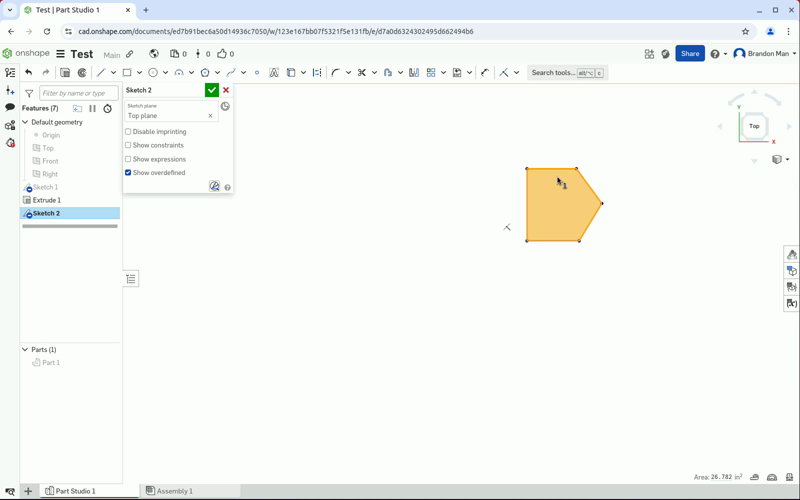
scroll(-6)
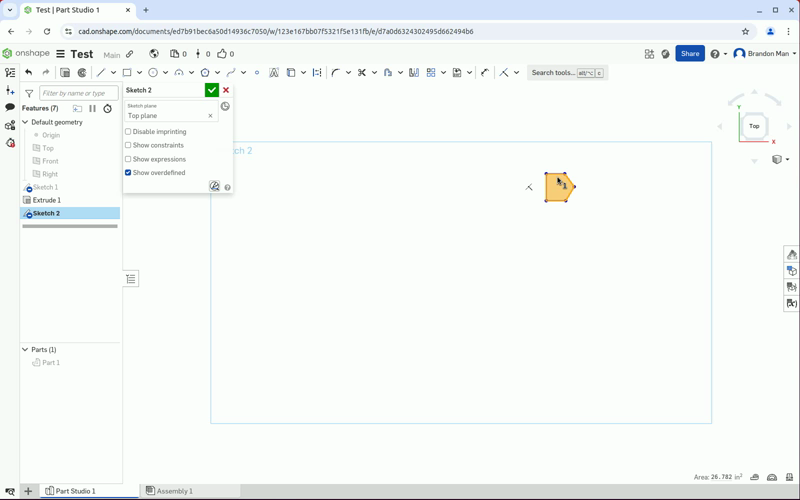
mouse_move(73, 352)
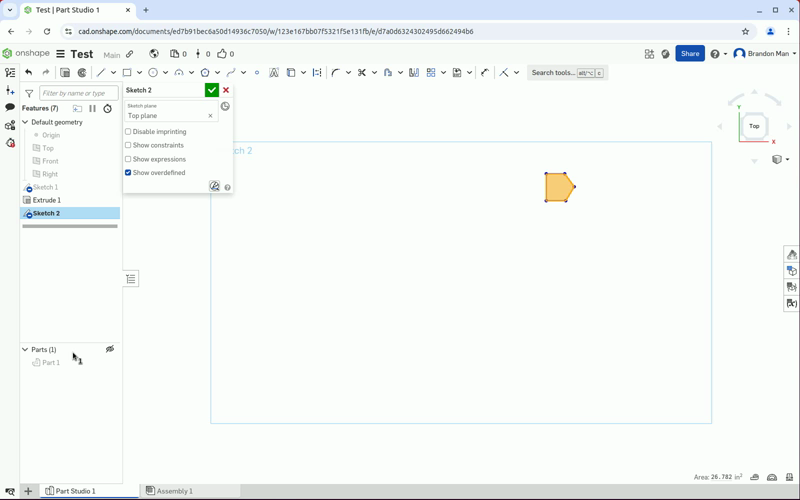
key(shift+y)
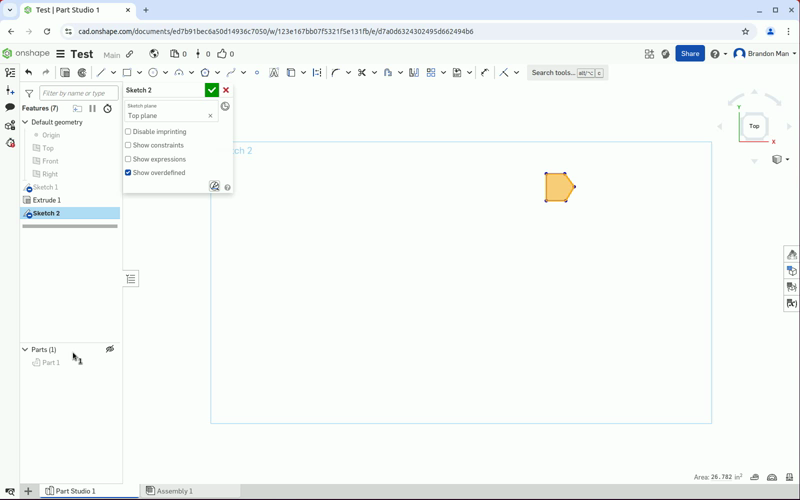
key(shift+e)
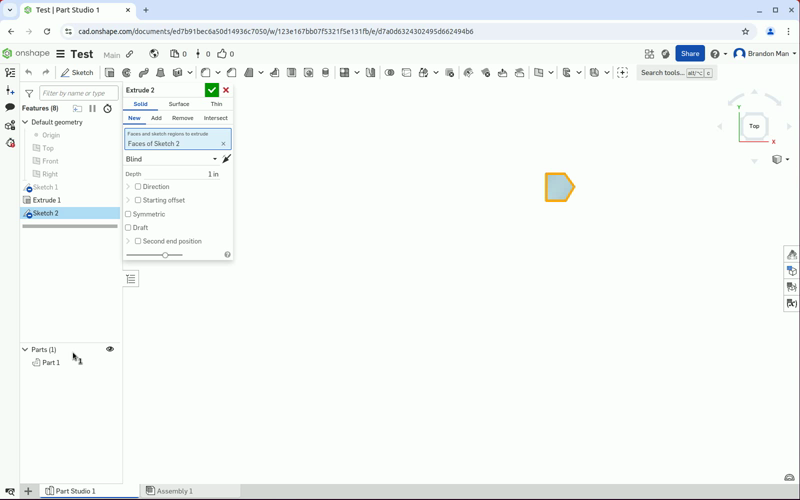
mouse_move(143, 106)
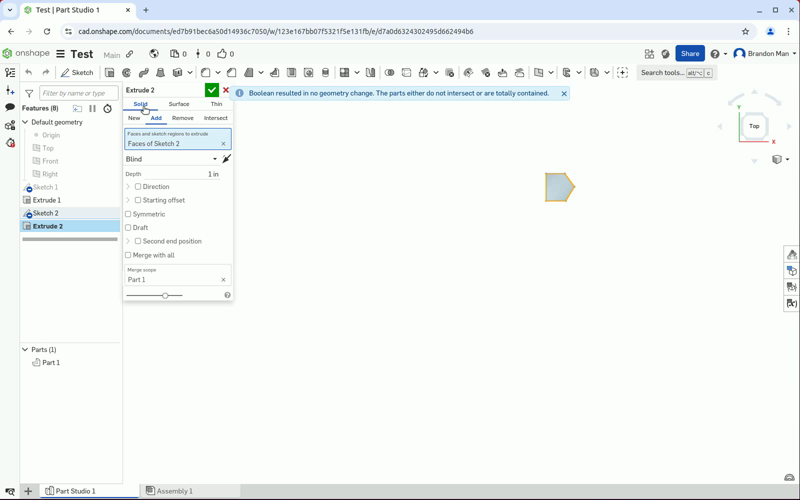
click(143, 106)
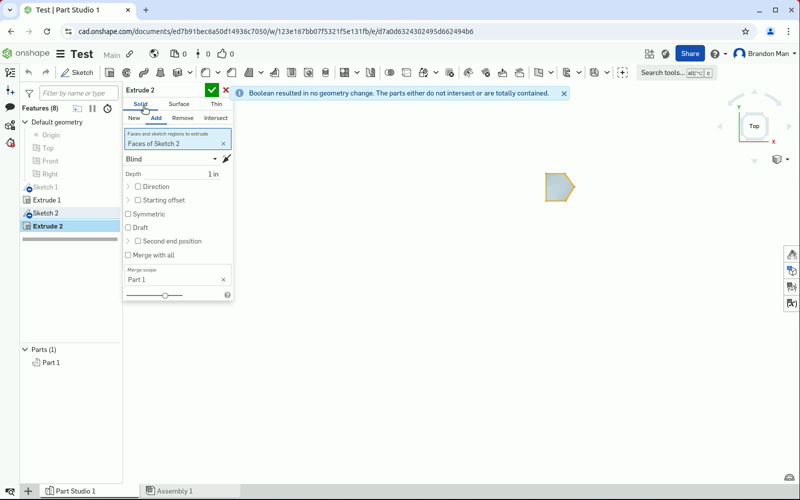
mouse_move(137, 120)
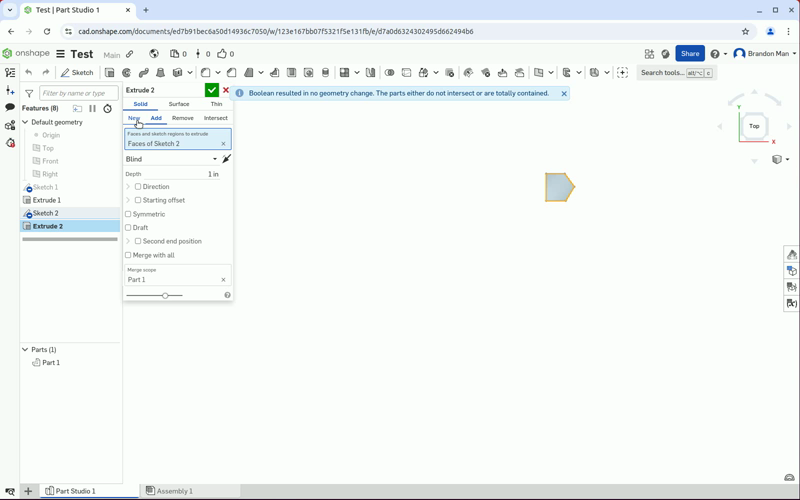
click(137, 120)
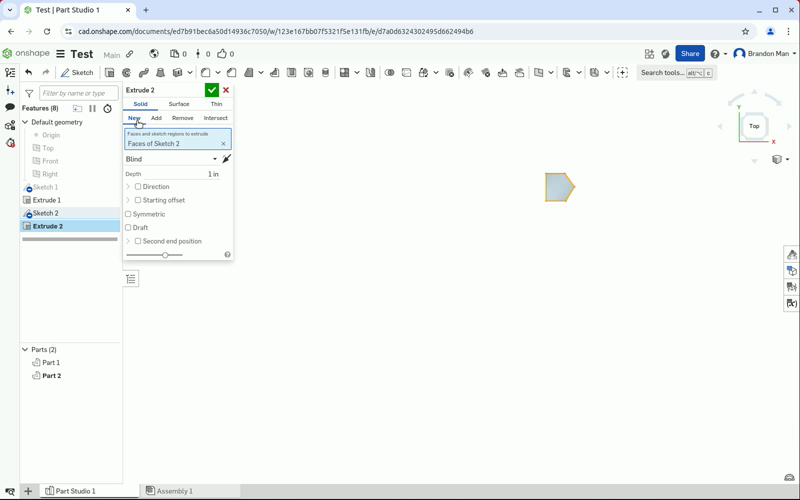
key(tab, 4)
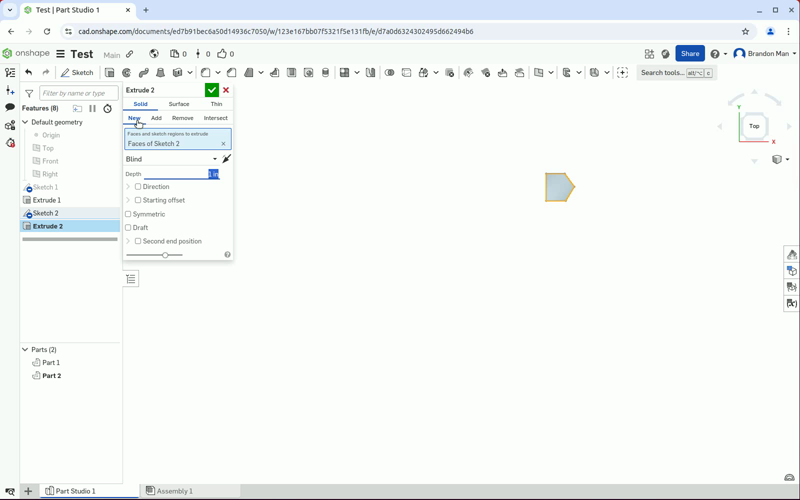
text(10.591)
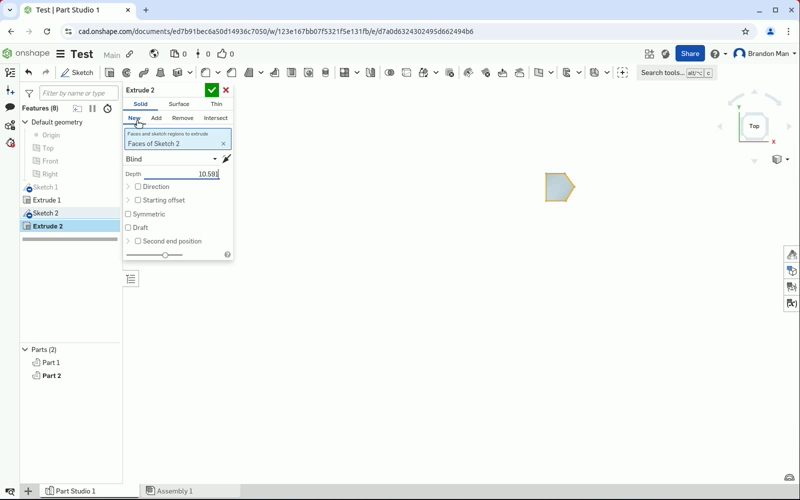
key(enter)
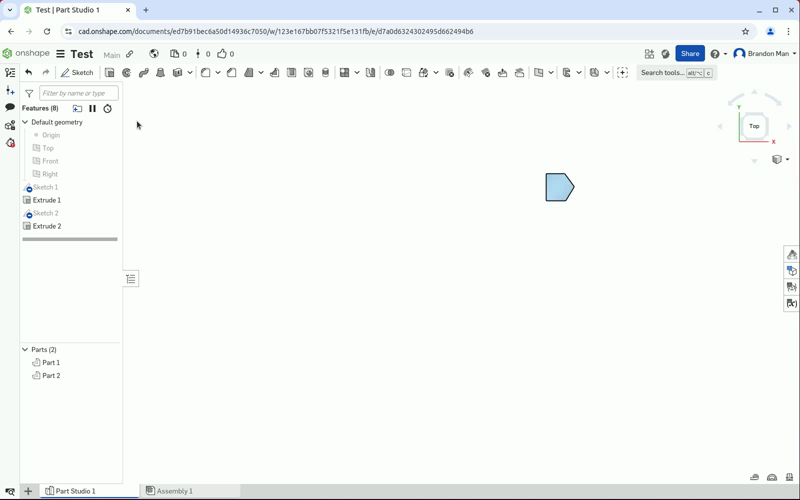
key(shift+h)
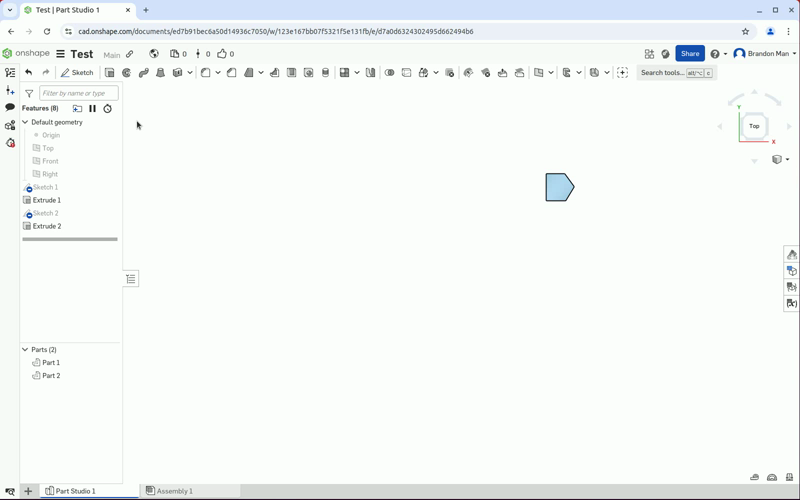
key(shift+h)
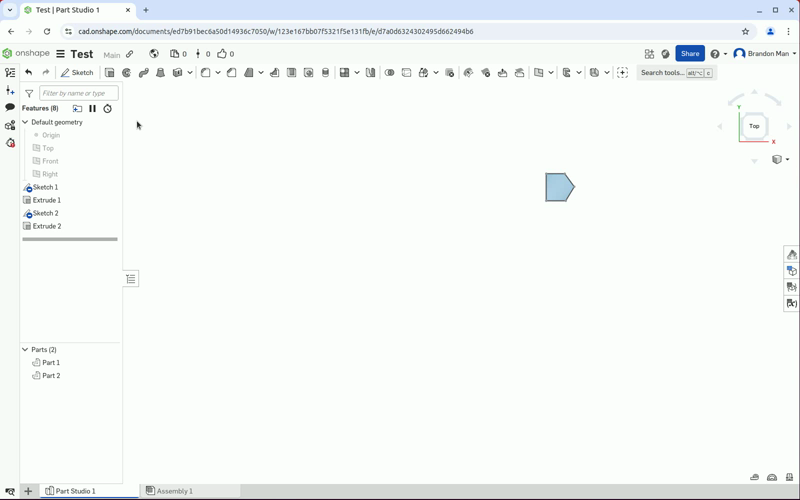
key(shift+7)
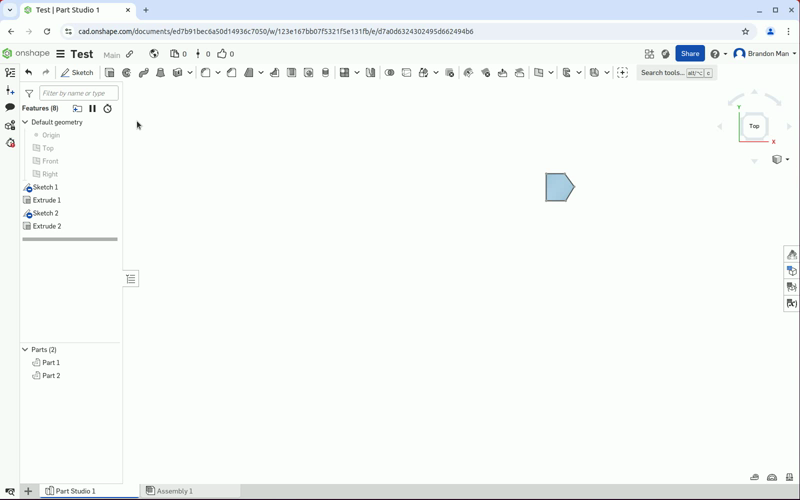
key(up, 3)
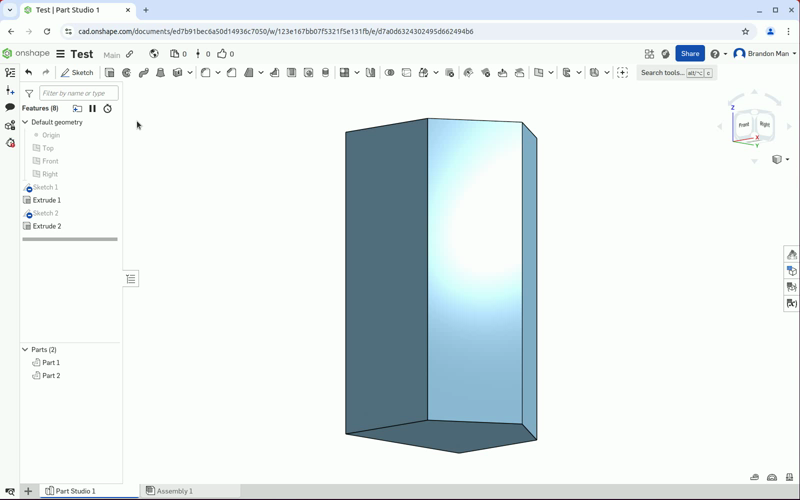
key(left, 3)
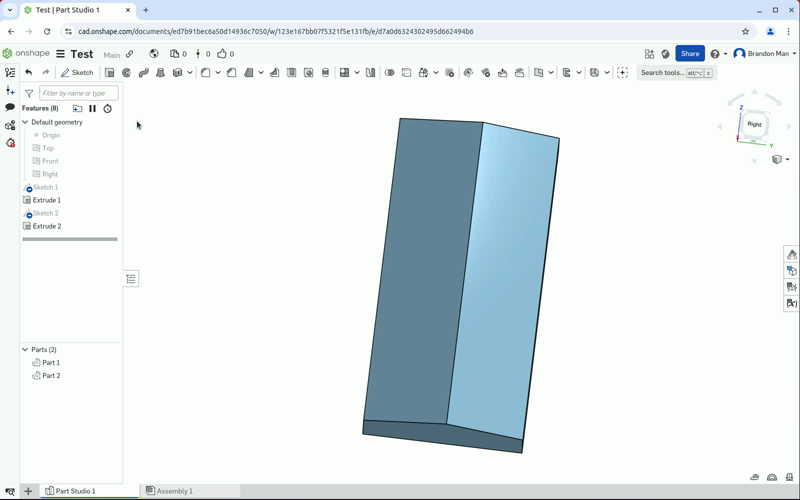
key(right, 3)
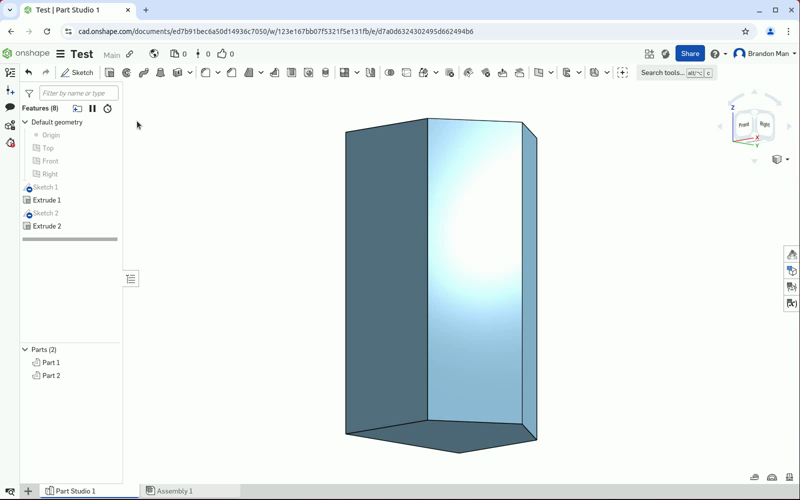
key(down, 3)
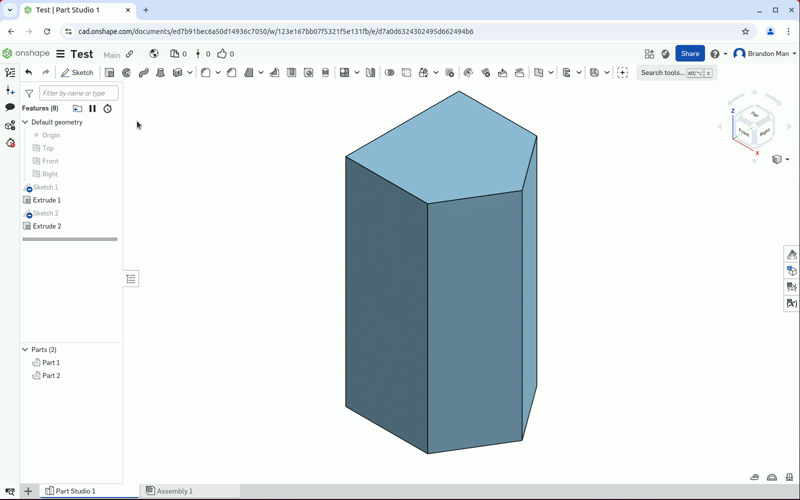
mouse_move(73, 189)
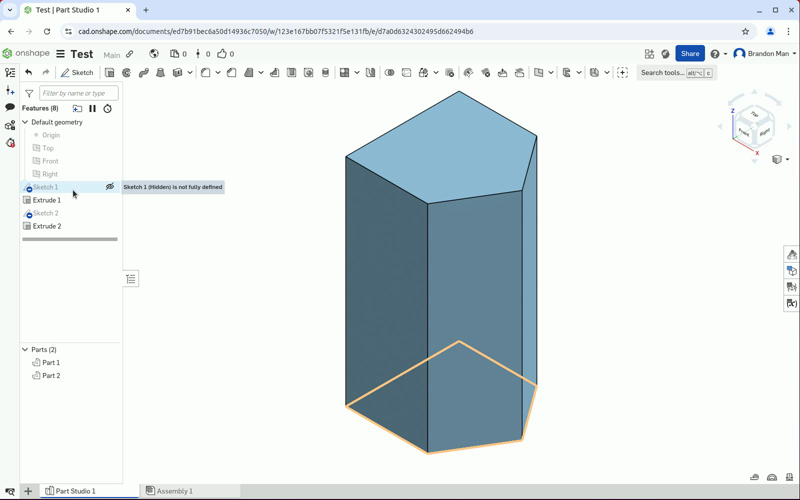
click(73, 189)